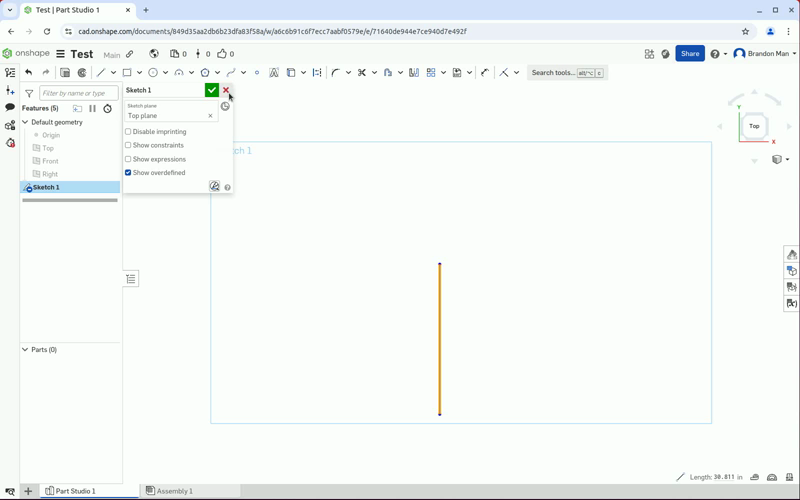
key(shift+h)
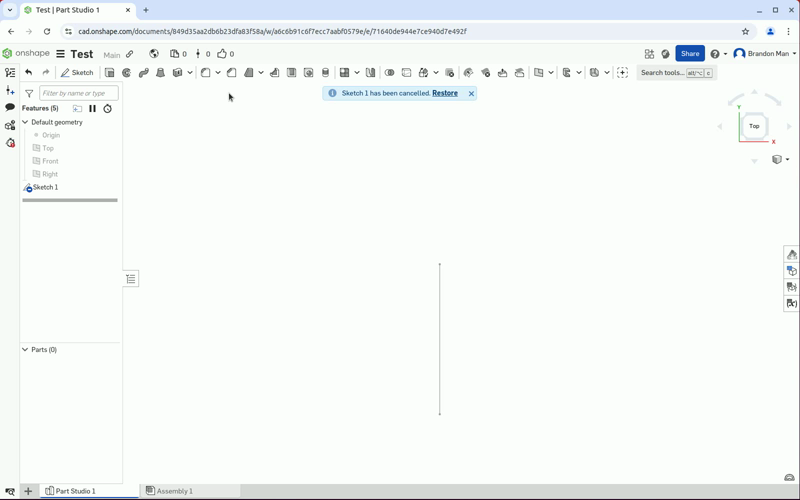
mouse_move(73, 352)
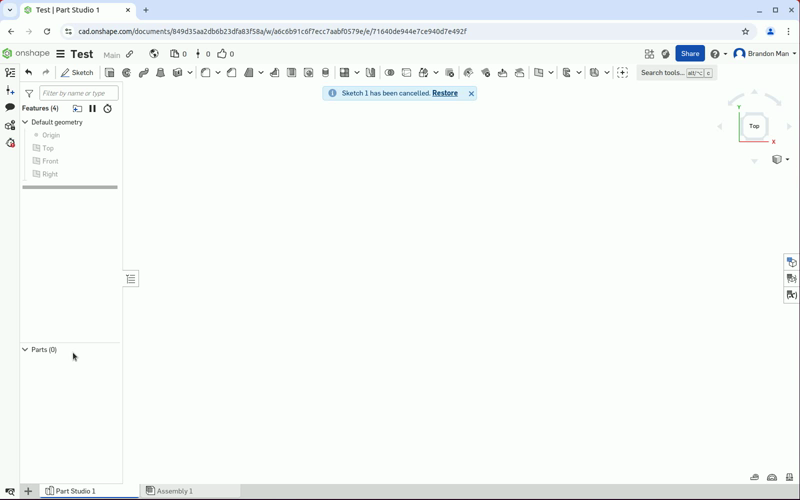
key(y)
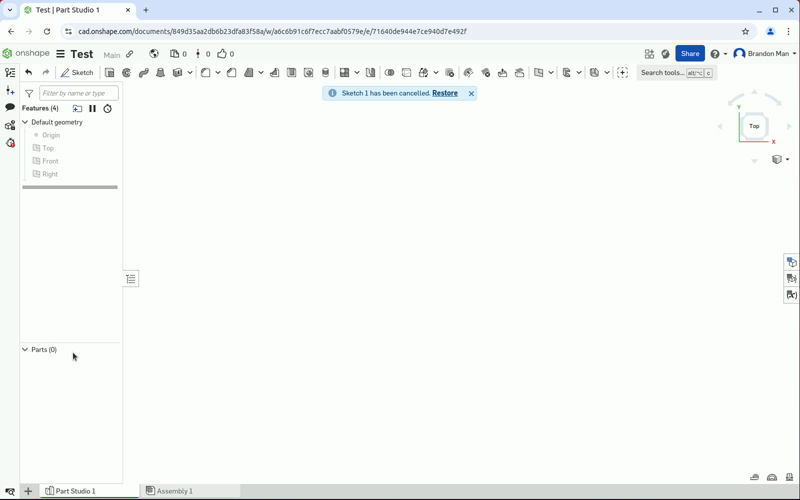
key(shift+p)
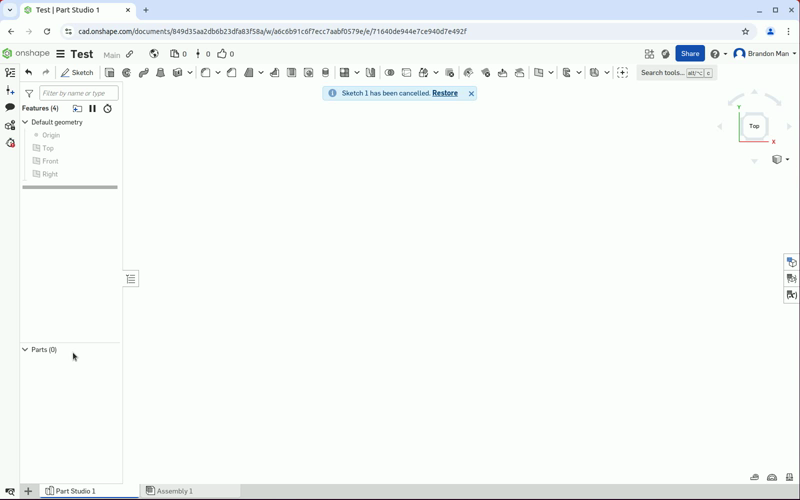
key(space)
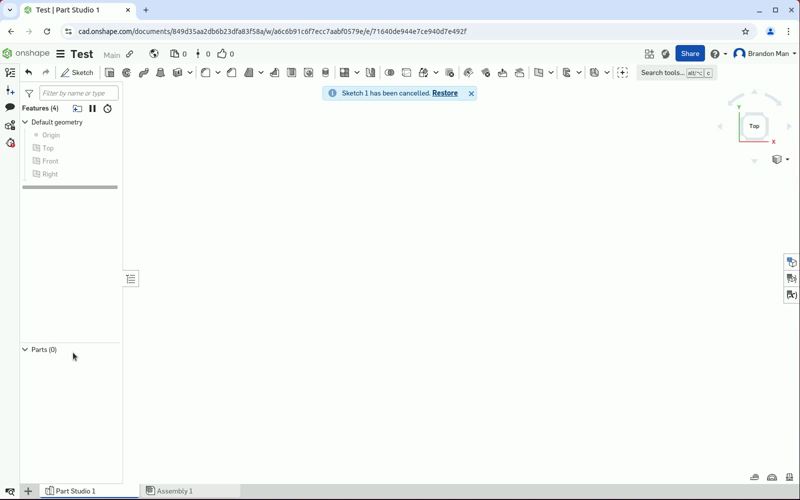
key_down(shift)
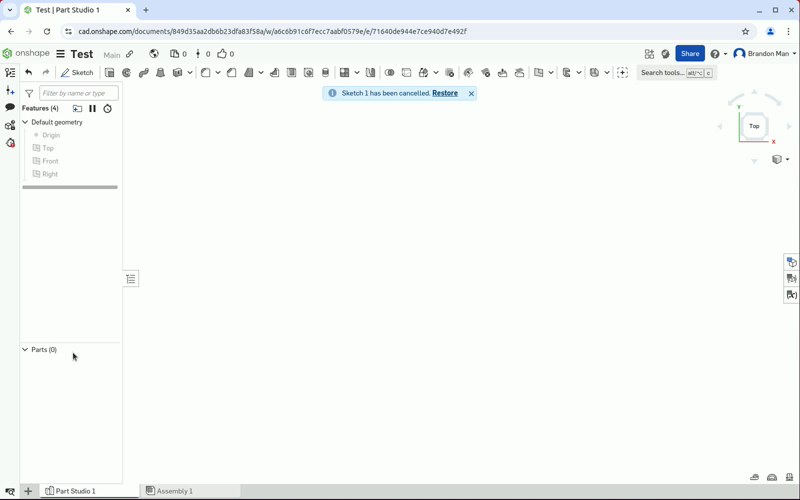
key(up)
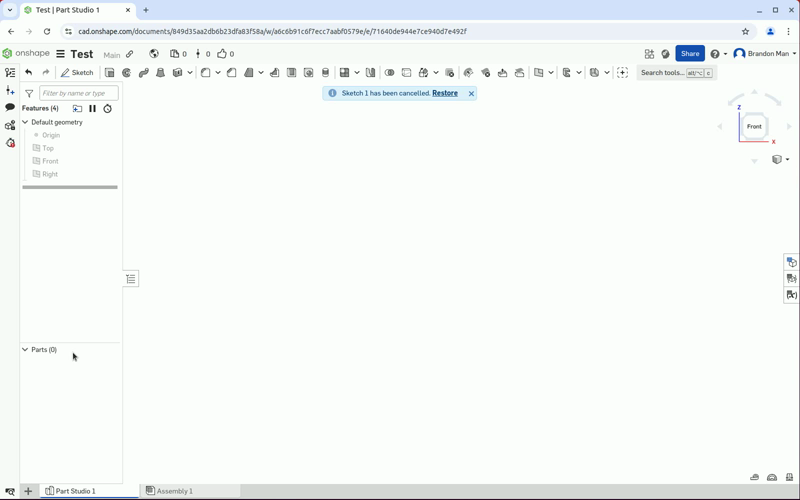
key_up(shift)
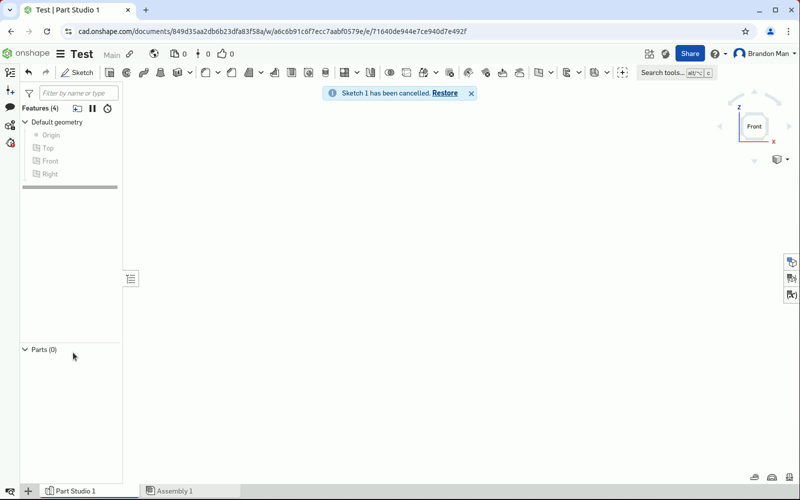
mouse_move(73, 352)
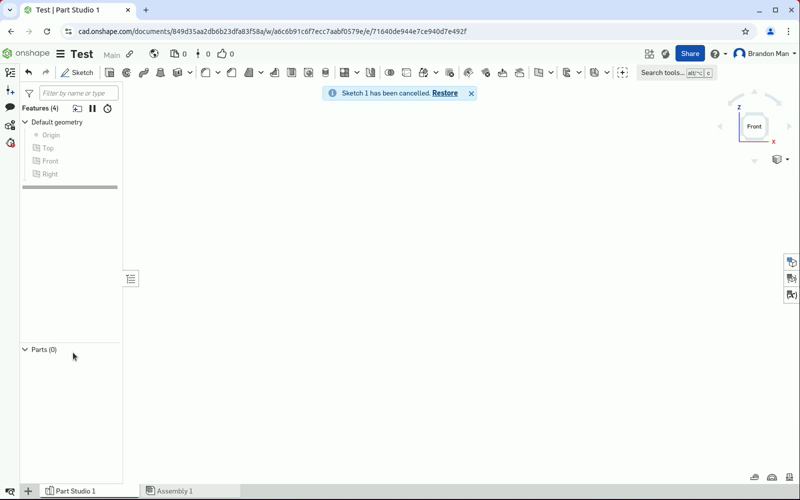
key(shift+y)
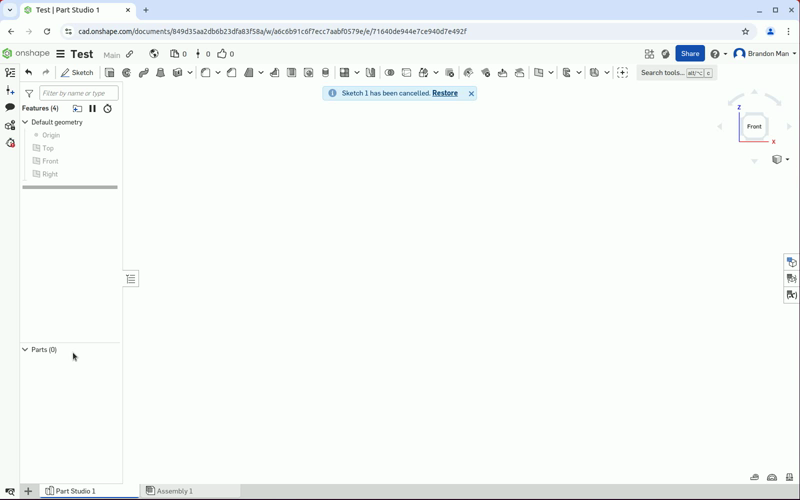
key(shift+s)
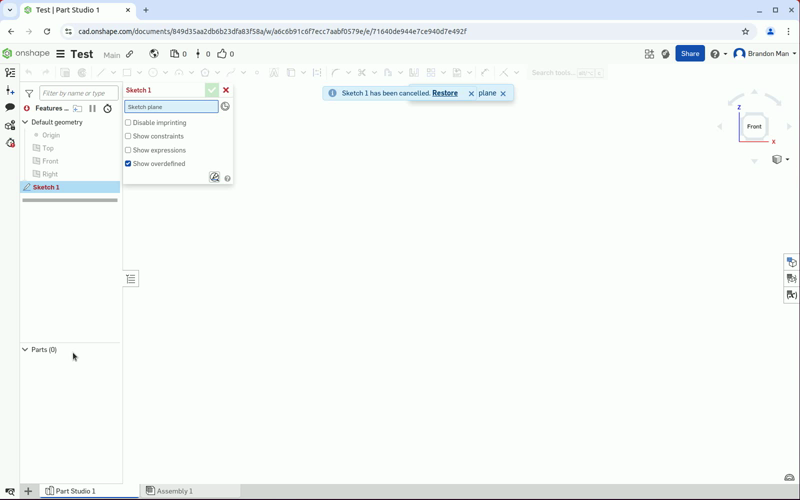
mouse_move(73, 163)
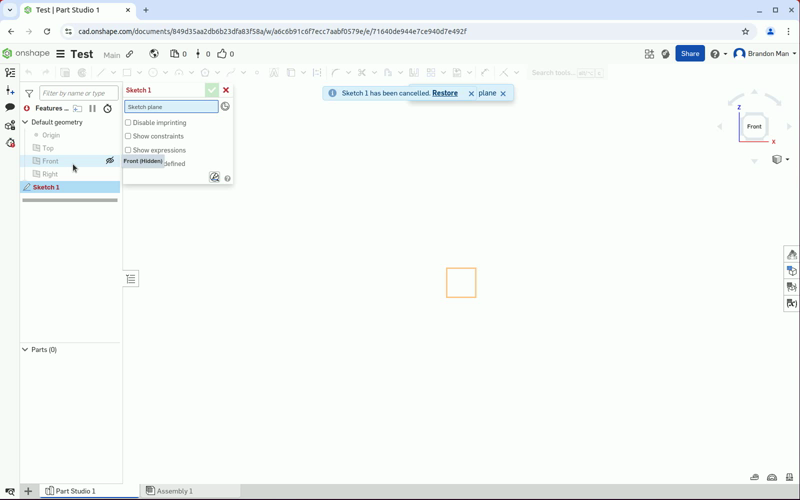
click(73, 163)
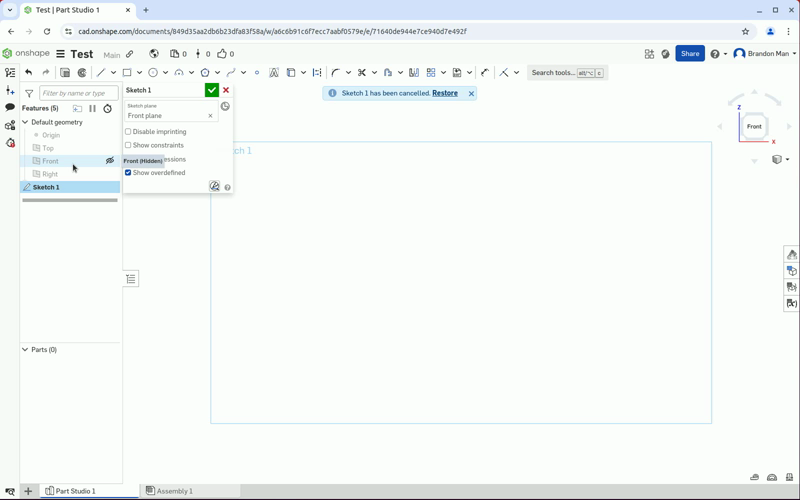
mouse_move(73, 352)
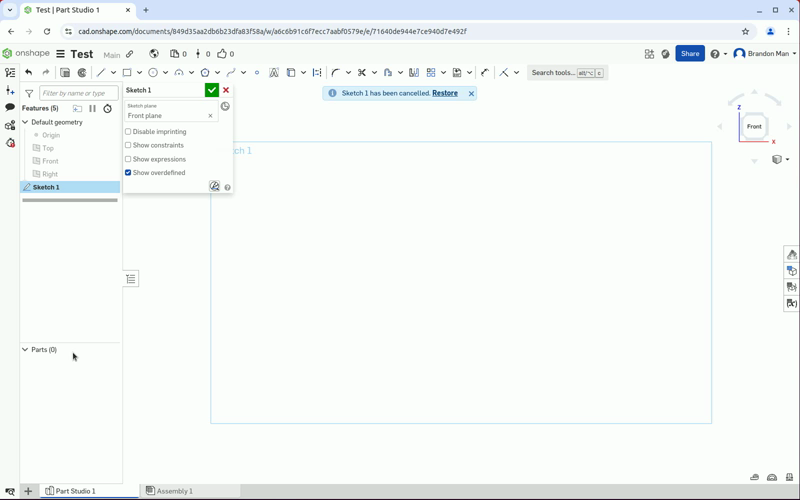
key(y)
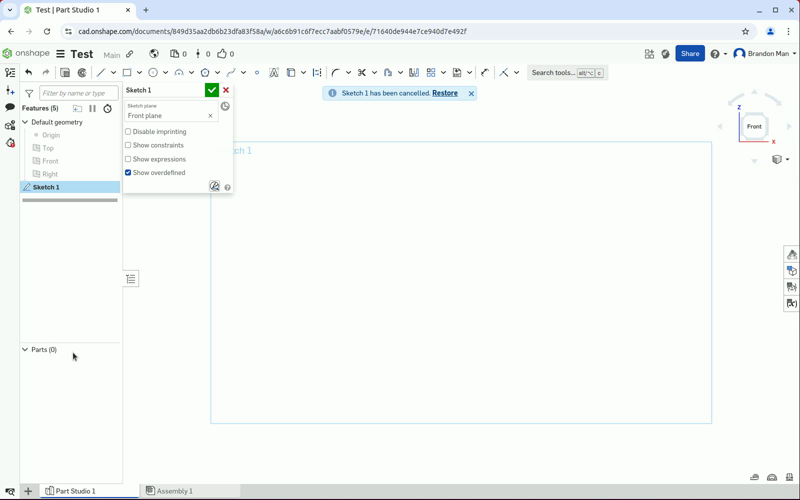
key(l)
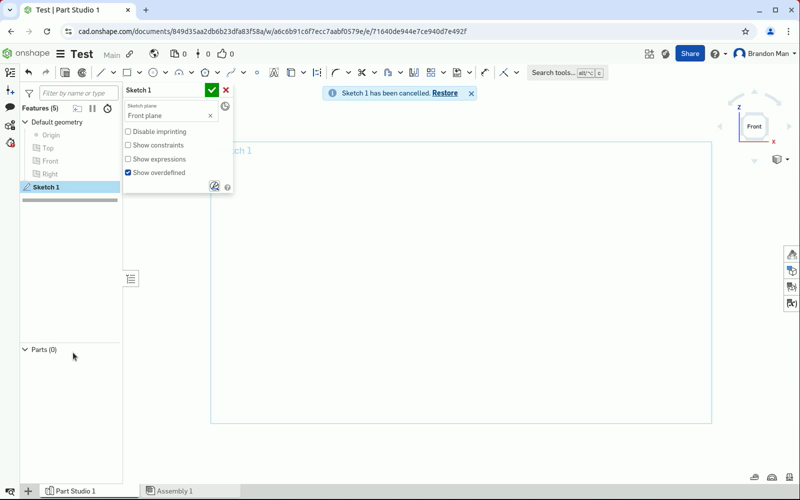
key_down(shift)
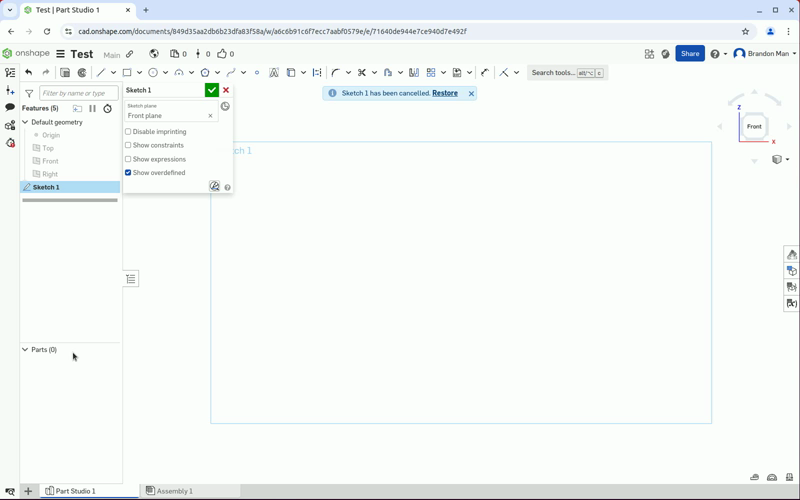
mouse_move(460, 282)
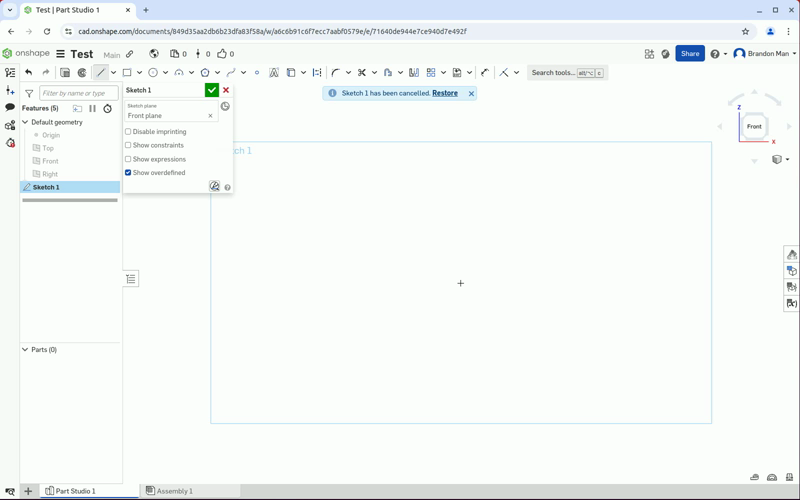
click(460, 282)
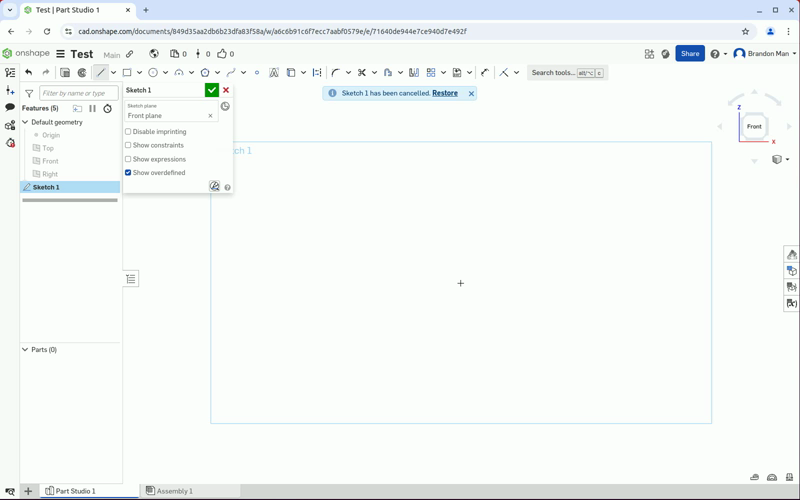
key_up(shift)
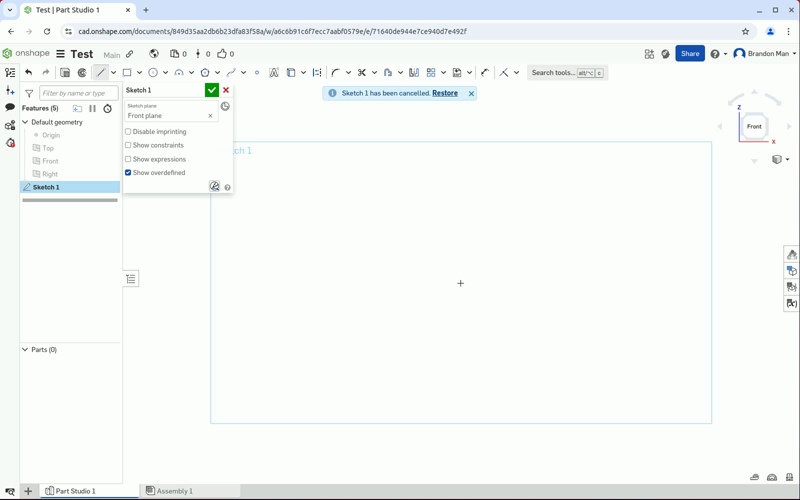
key_down(shift)
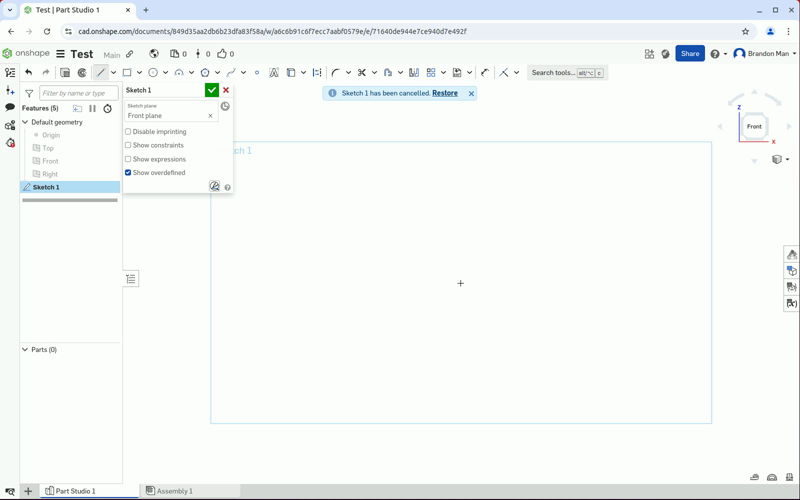
mouse_move(573, 282)
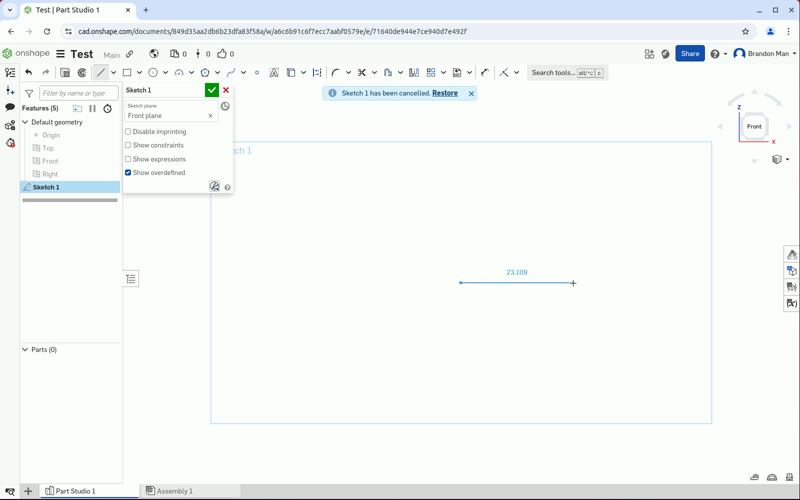
click(573, 282)
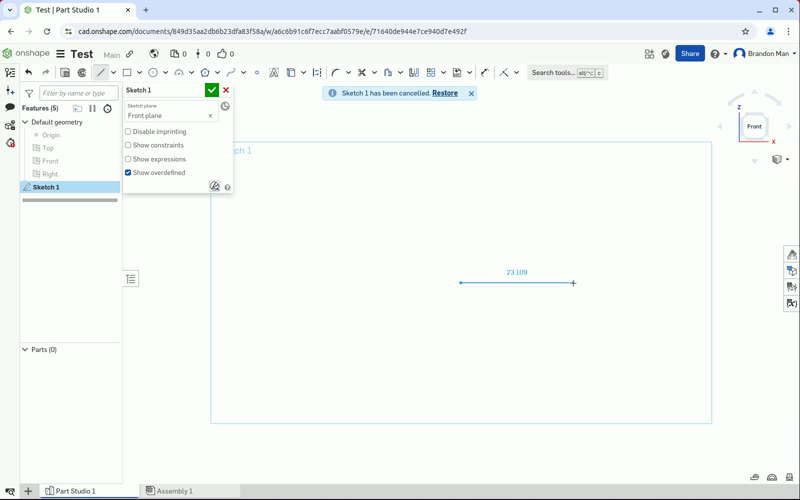
key_up(shift)
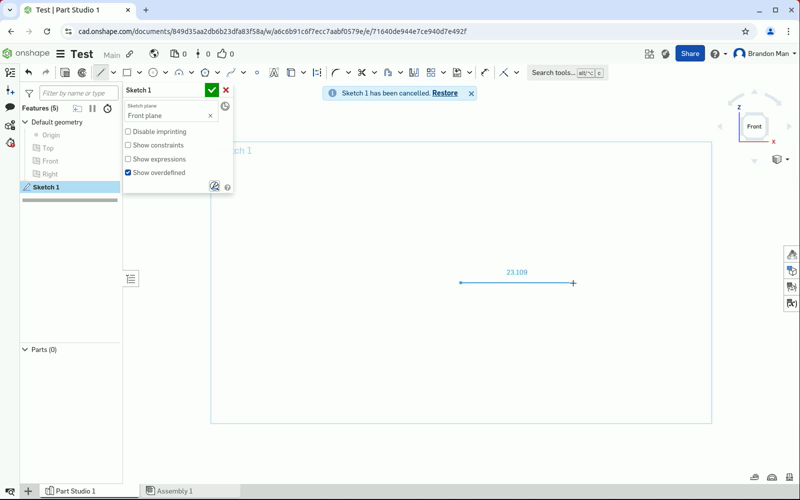
key_down(shift)
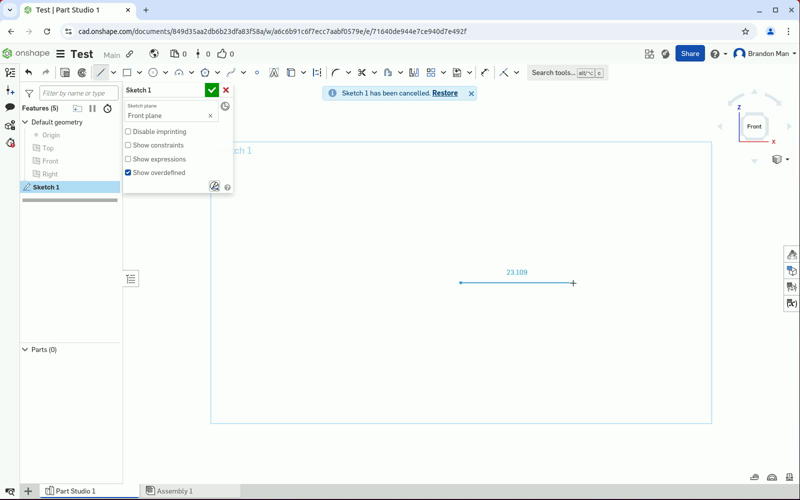
mouse_move(589, 282)
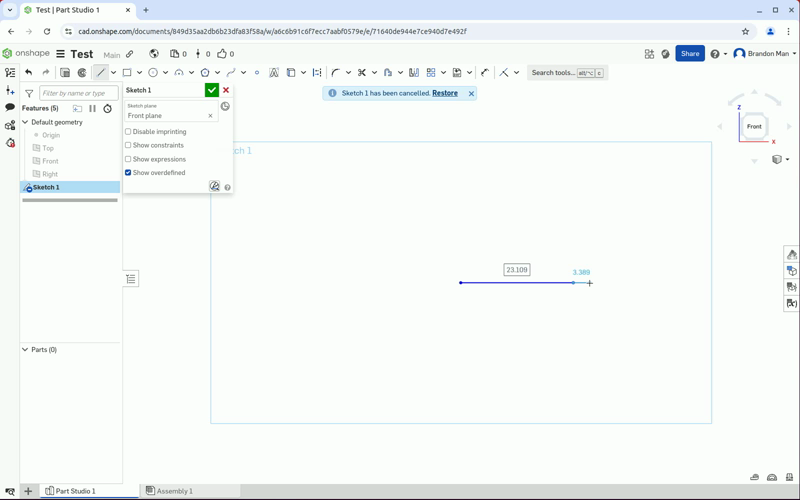
mouse_move(573, 235)
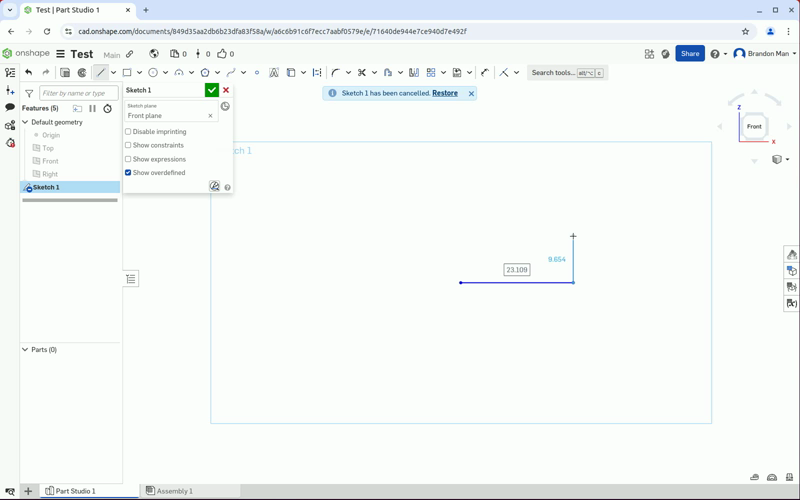
click(573, 235)
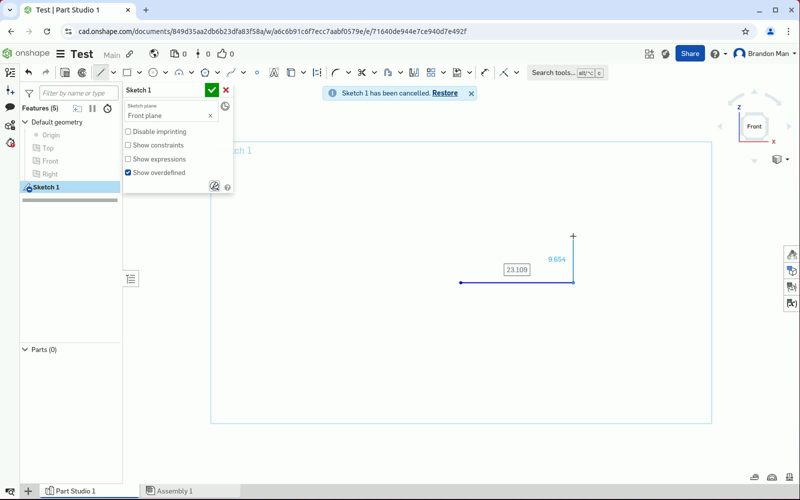
key_up(shift)
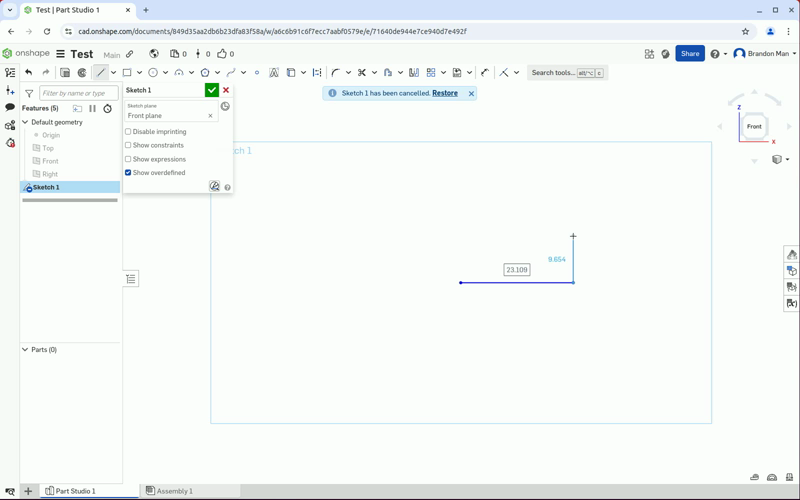
key_down(shift)
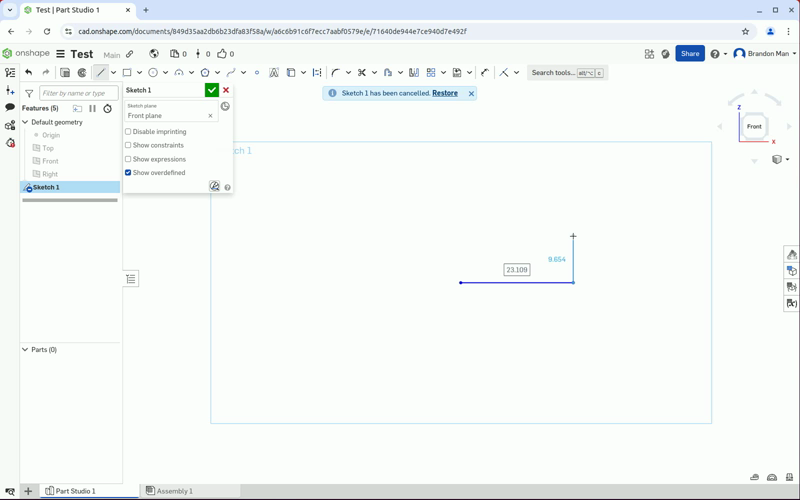
mouse_move(460, 235)
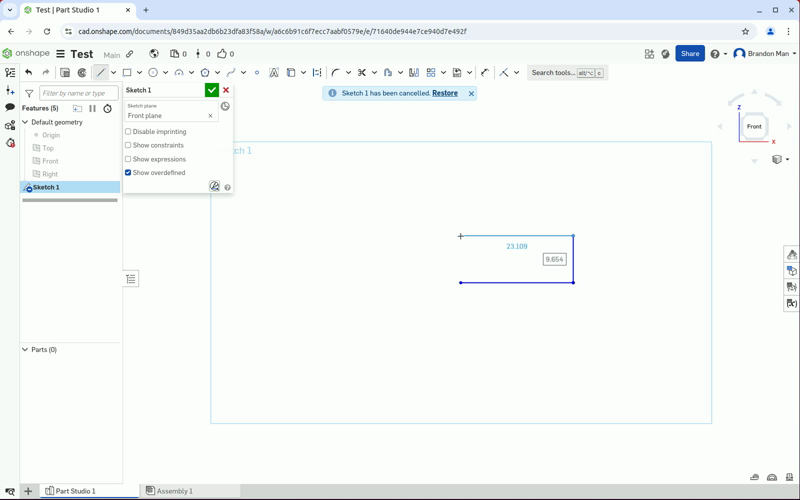
click(460, 235)
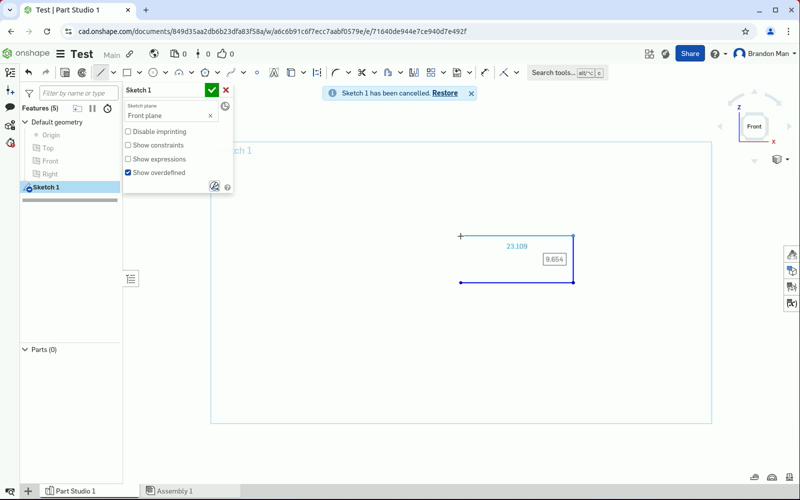
key_up(shift)
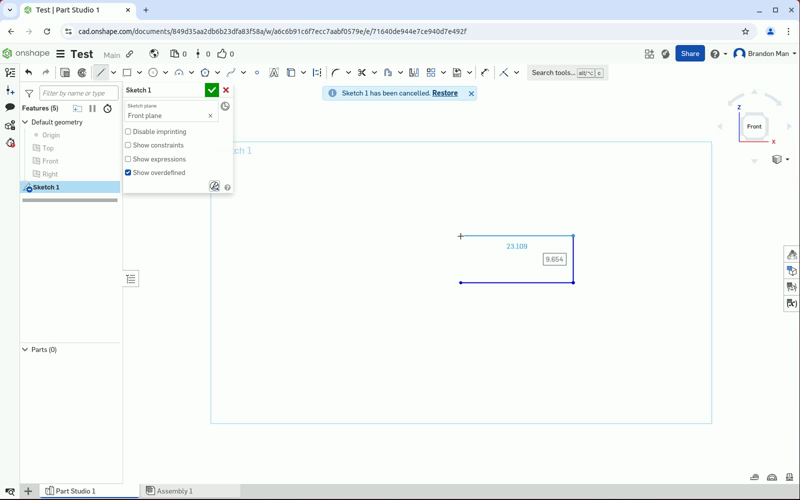
mouse_move(490, 235)
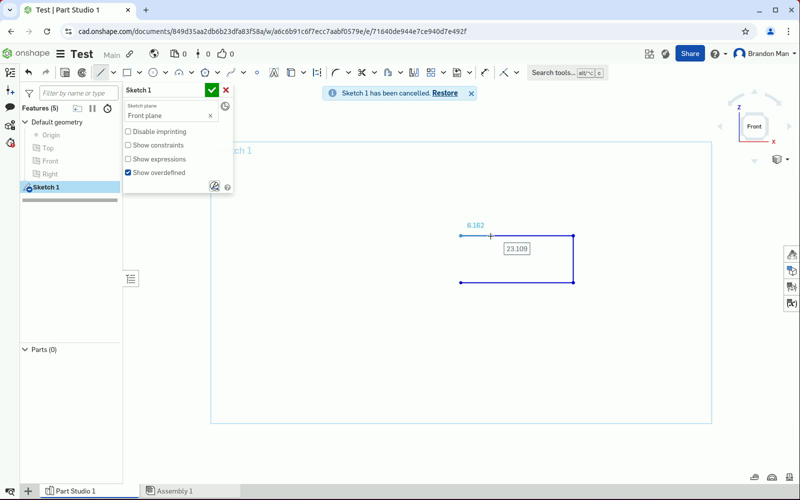
key_down(shift)
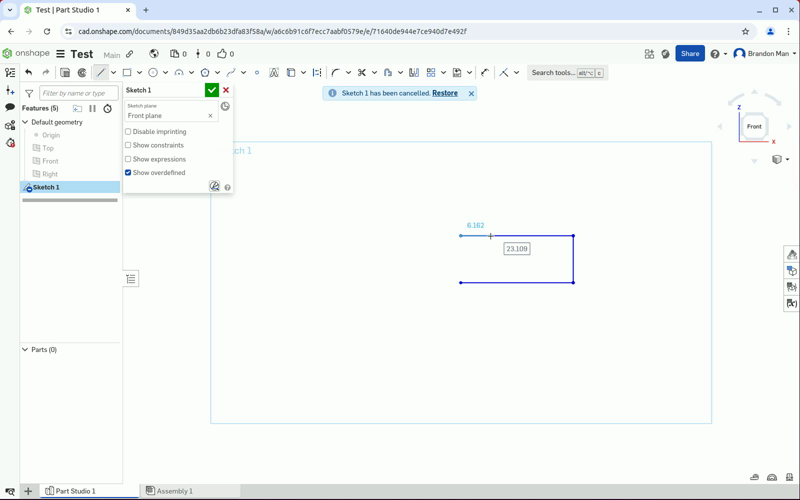
mouse_move(460, 282)
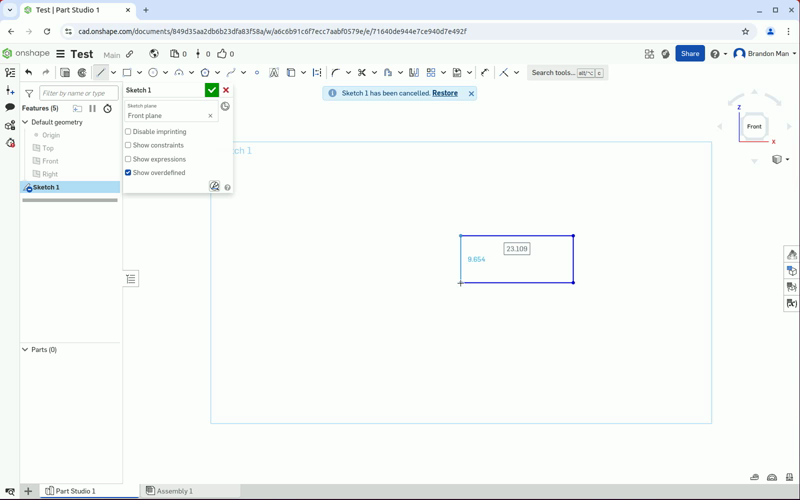
key_up(shift)
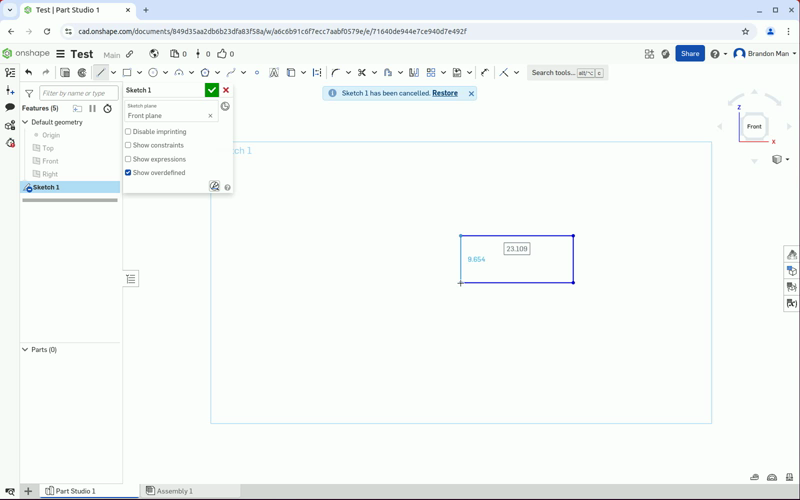
click(460, 282)
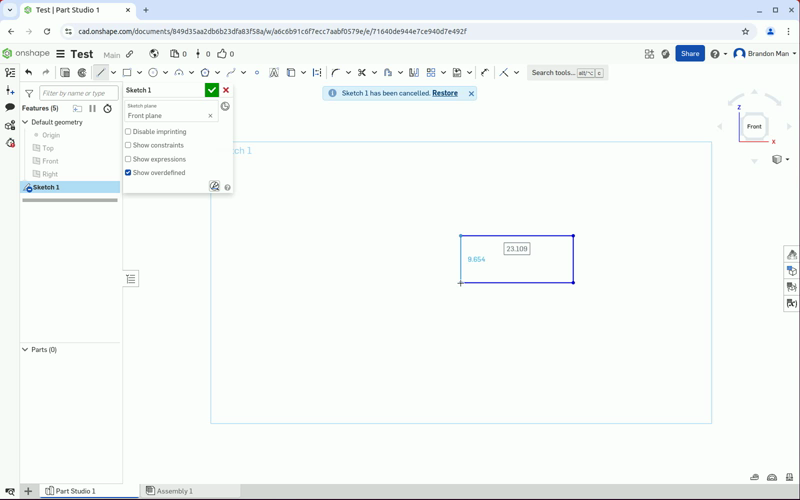
key(esc)
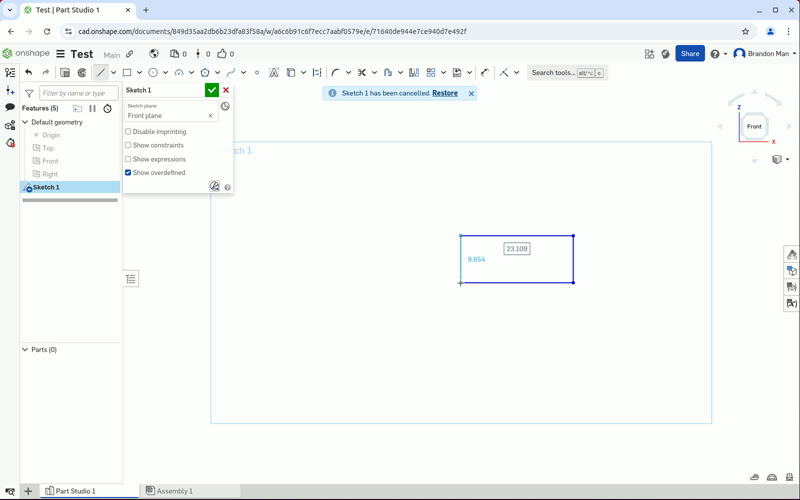
mouse_move(500, 241)
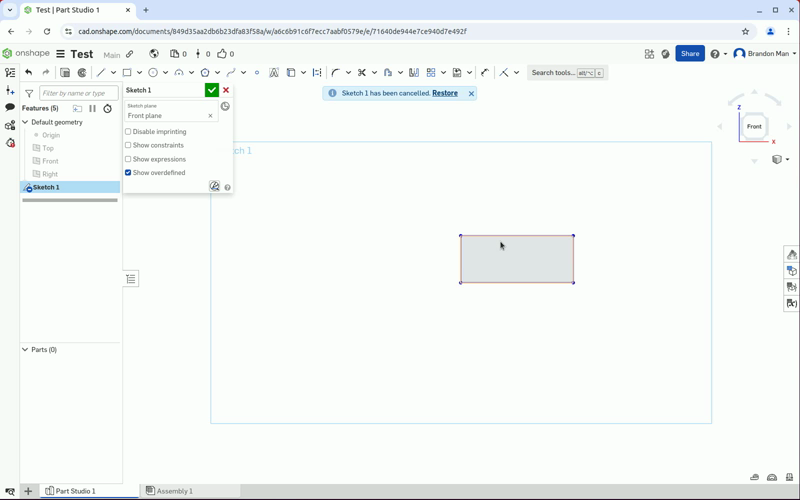
click(500, 241)
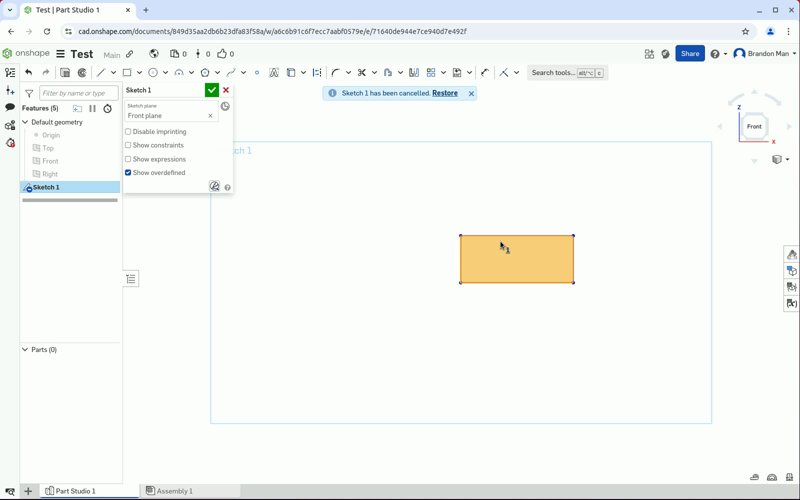
mouse_move(73, 352)
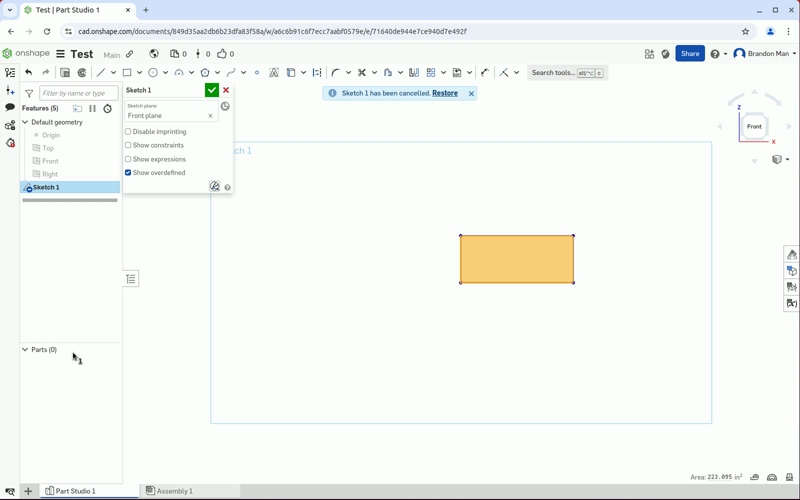
key(shift+y)
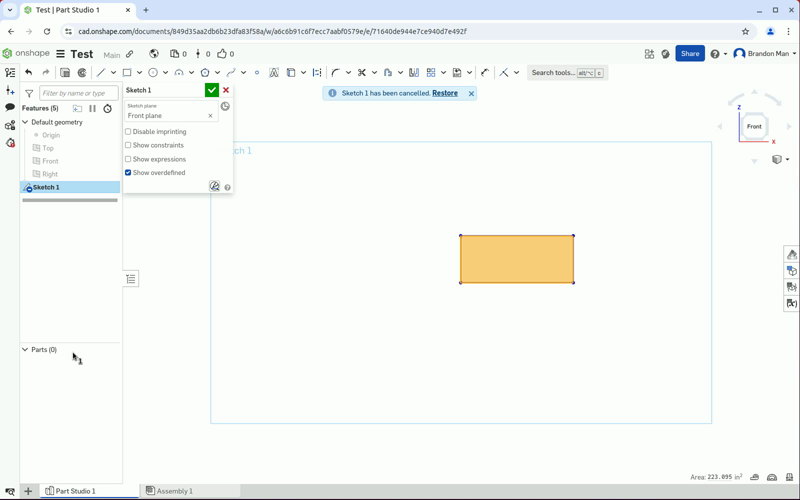
key(shift+e)
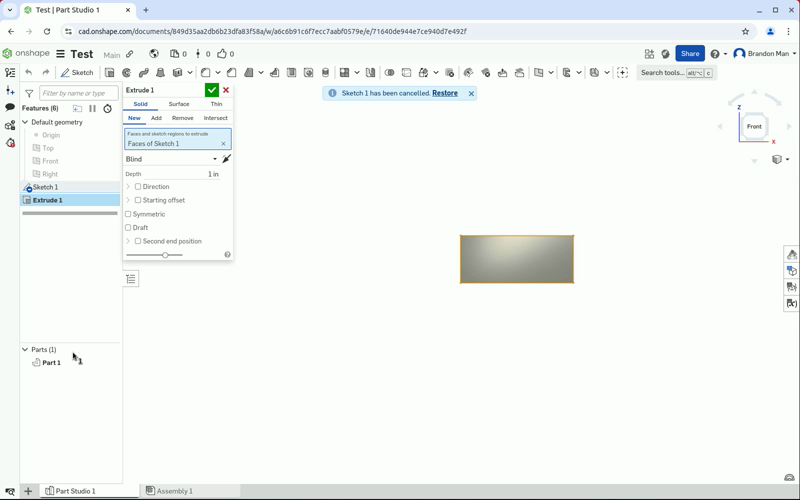
mouse_move(143, 106)
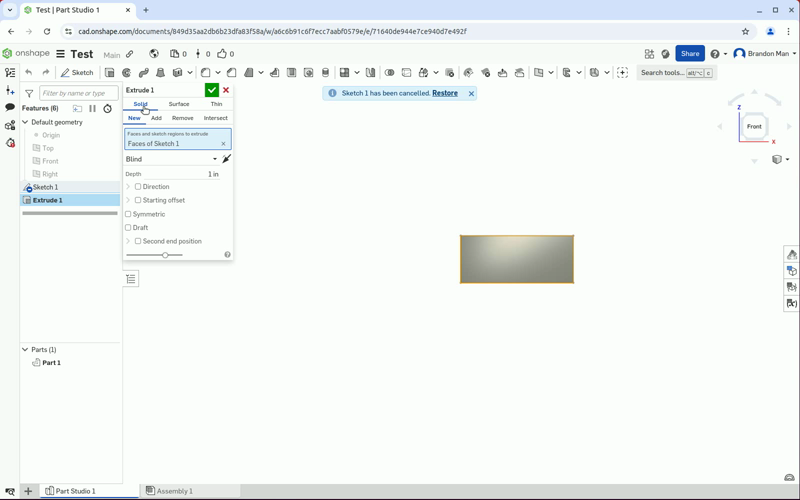
click(143, 106)
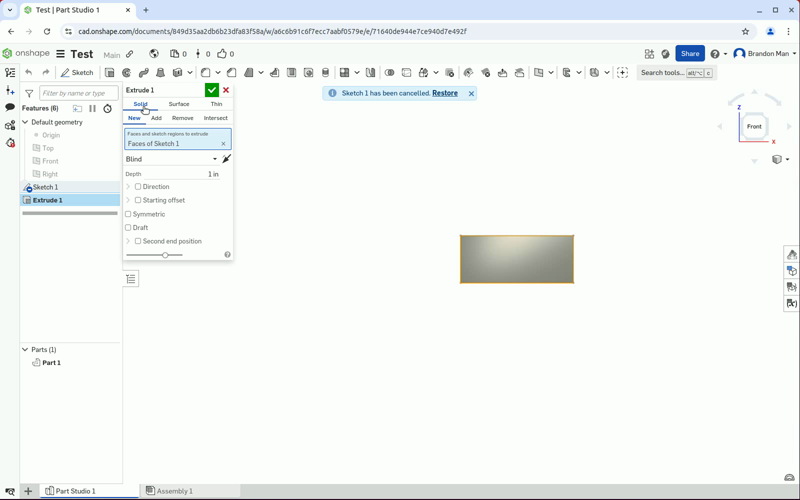
mouse_move(137, 120)
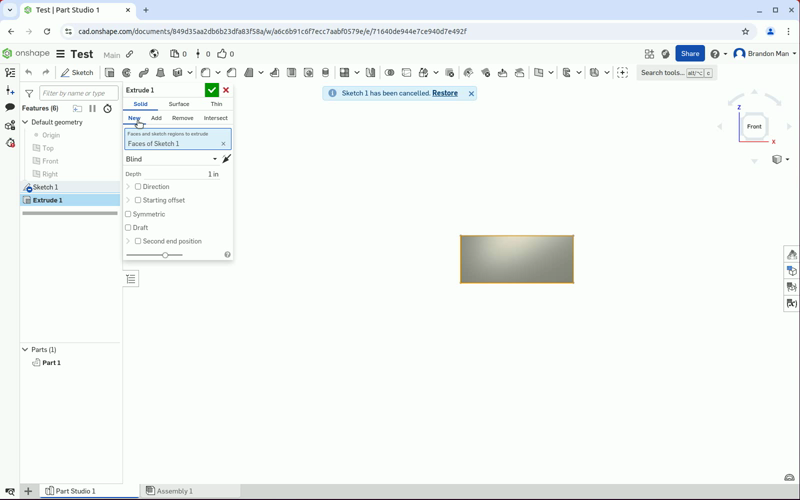
click(137, 120)
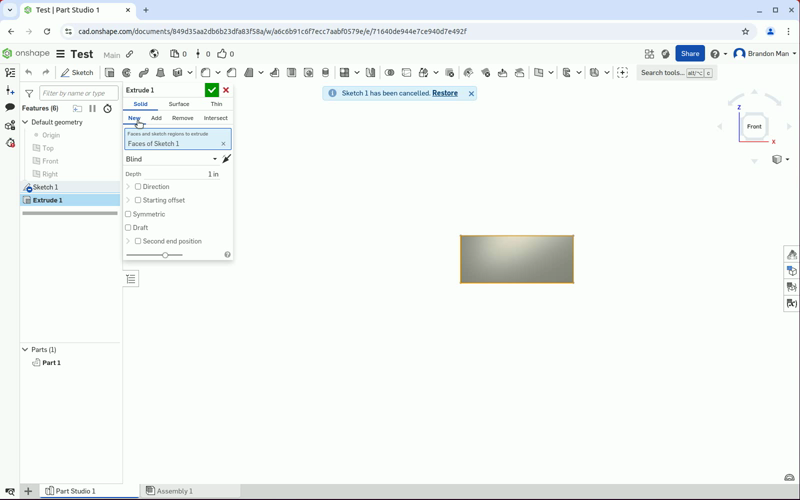
key(tab, 4)
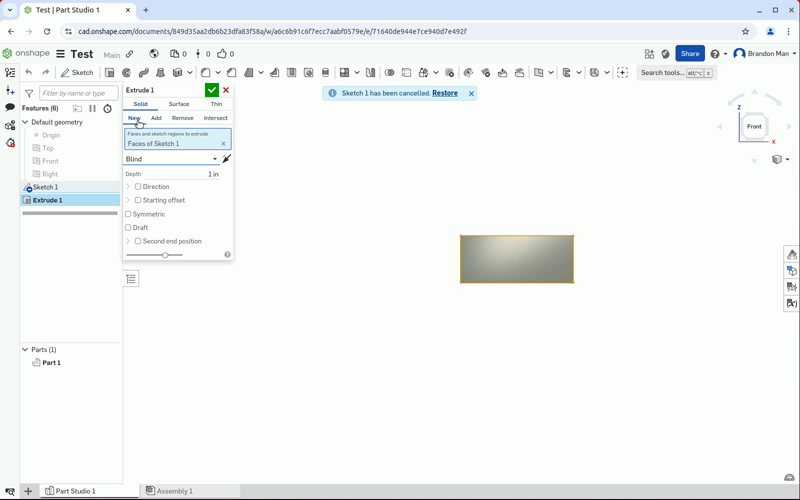
text(1.685)
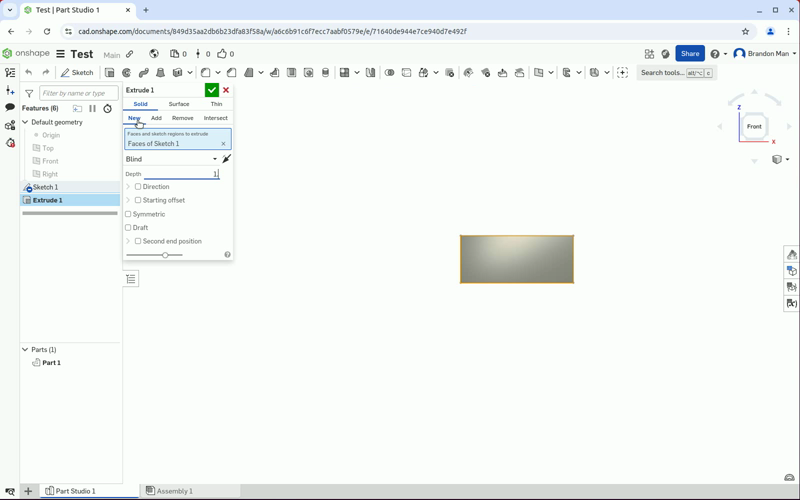
key(enter)
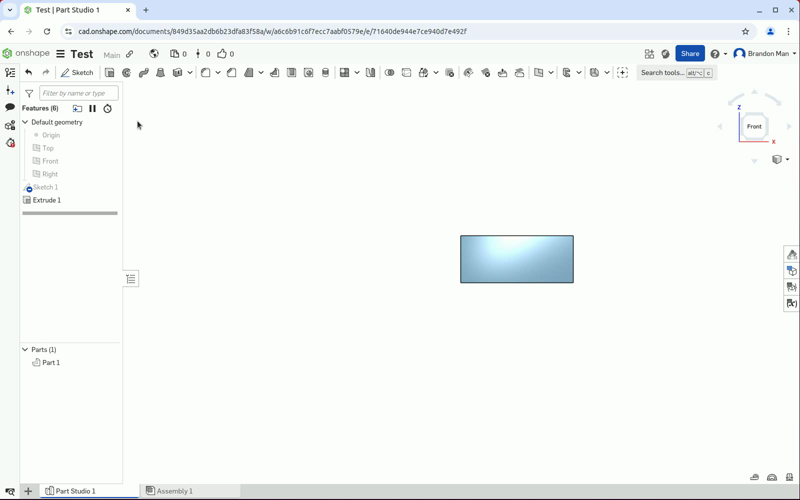
key(shift+h)
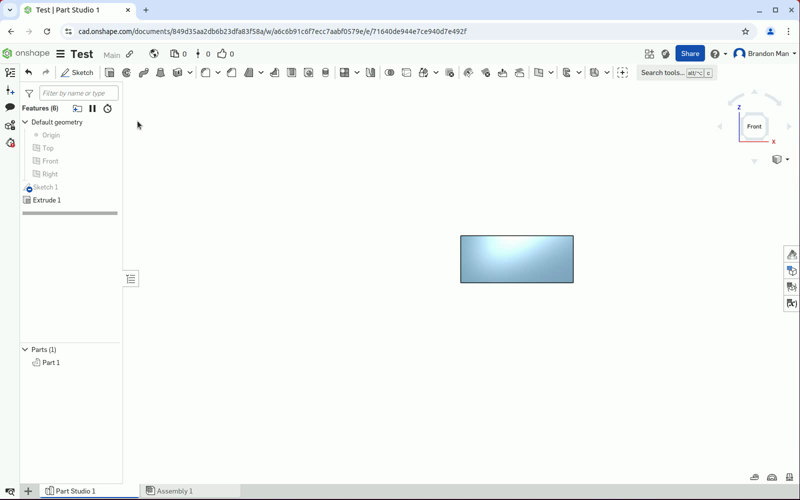
key(shift+h)
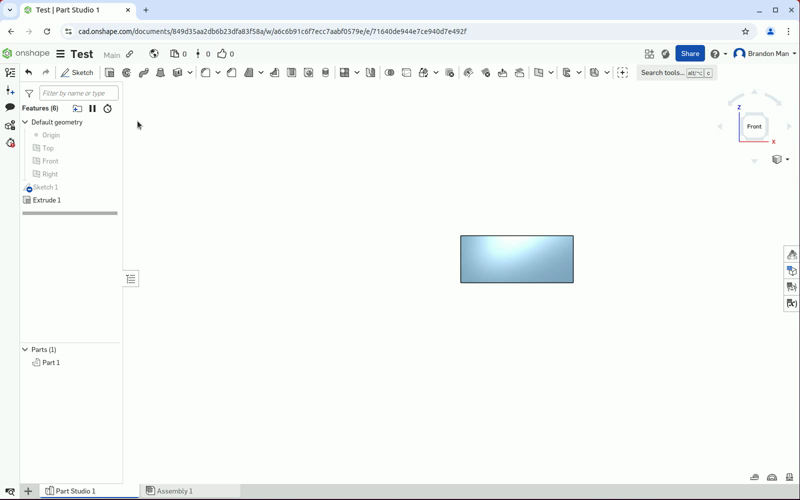
mouse_move(73, 189)
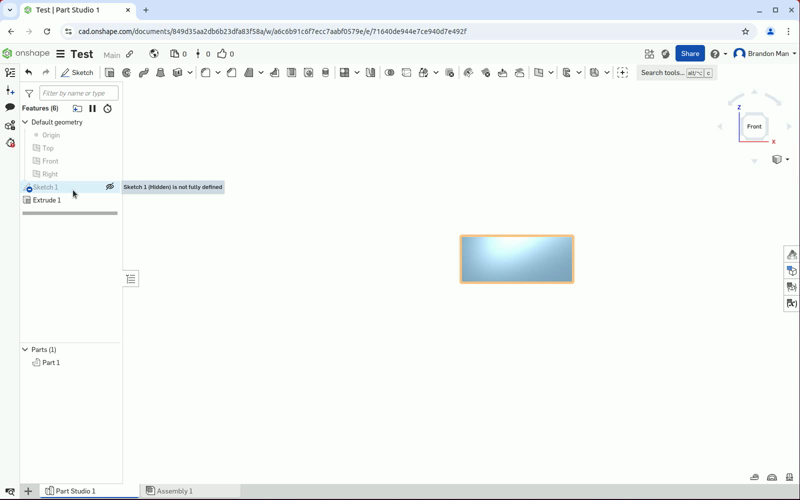
click(73, 189)
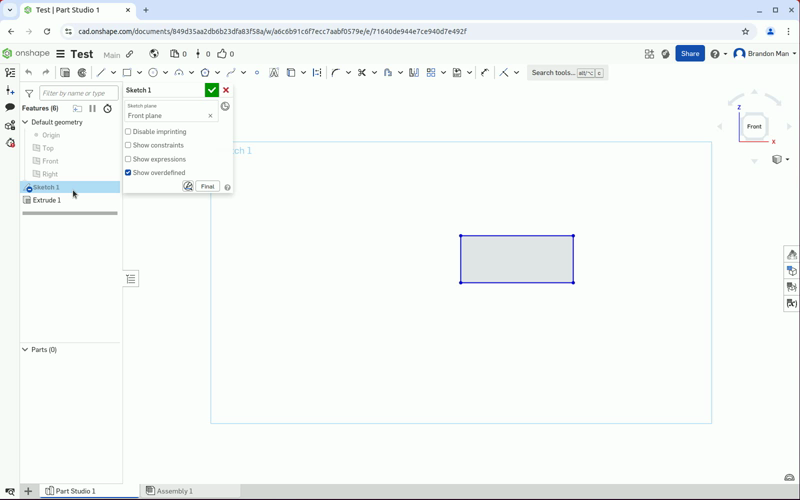
mouse_move(229, 92)
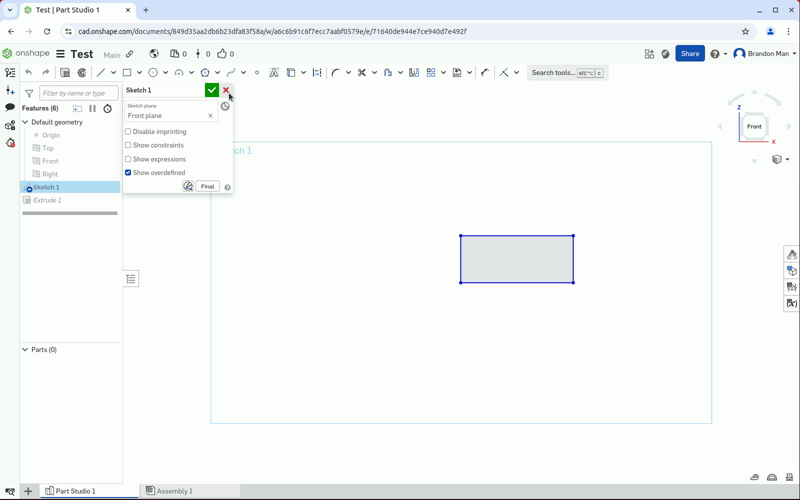
click(229, 92)
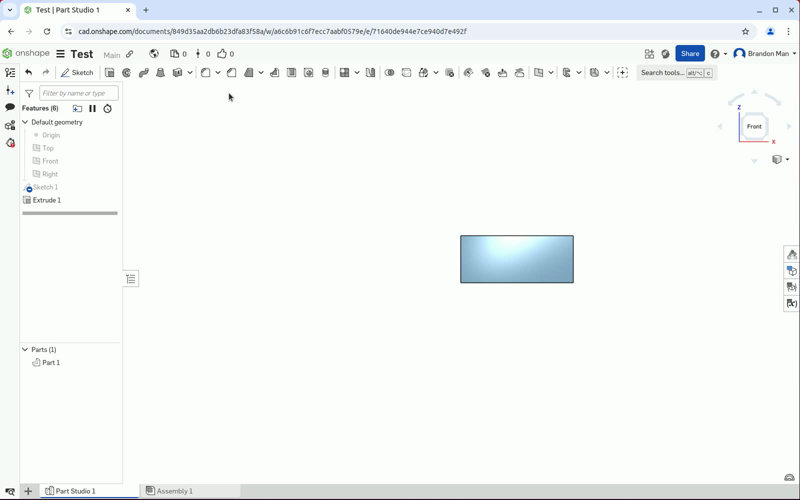
mouse_move(541, 75)
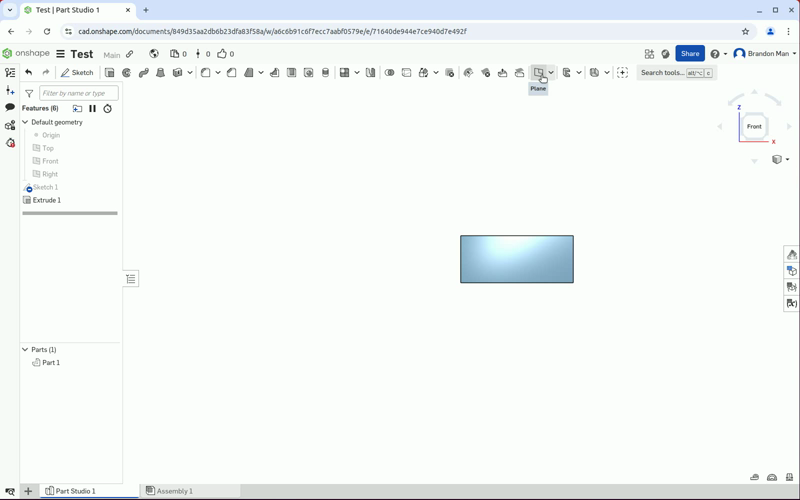
click(541, 75)
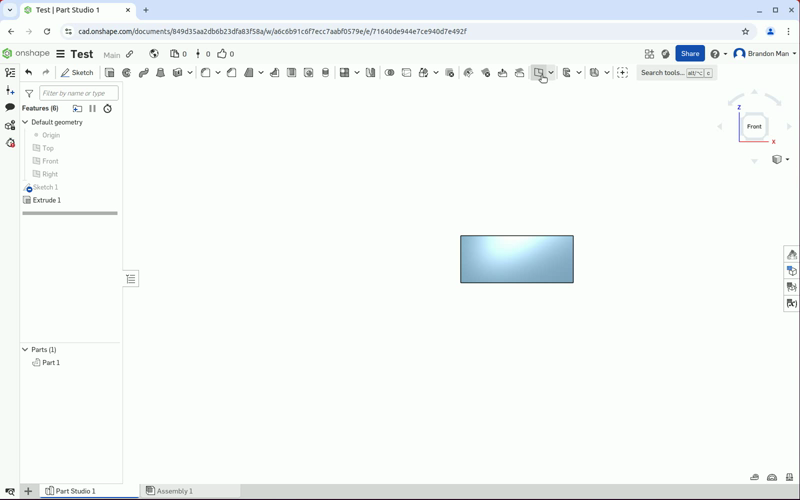
mouse_move(73, 163)
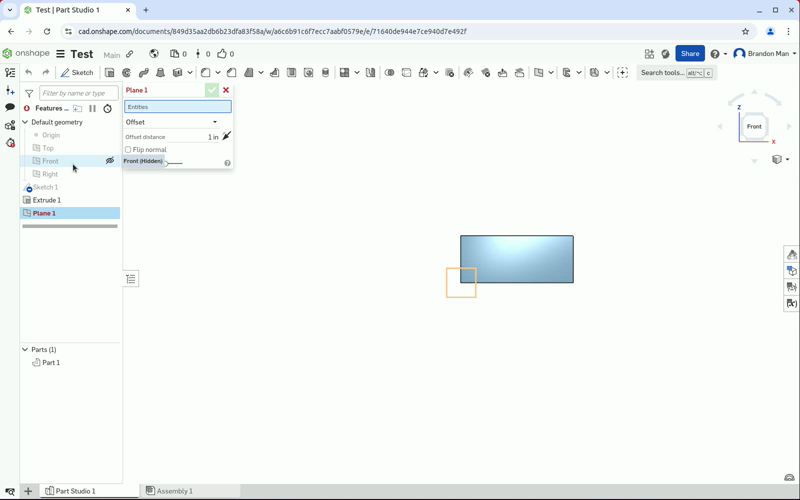
click(73, 163)
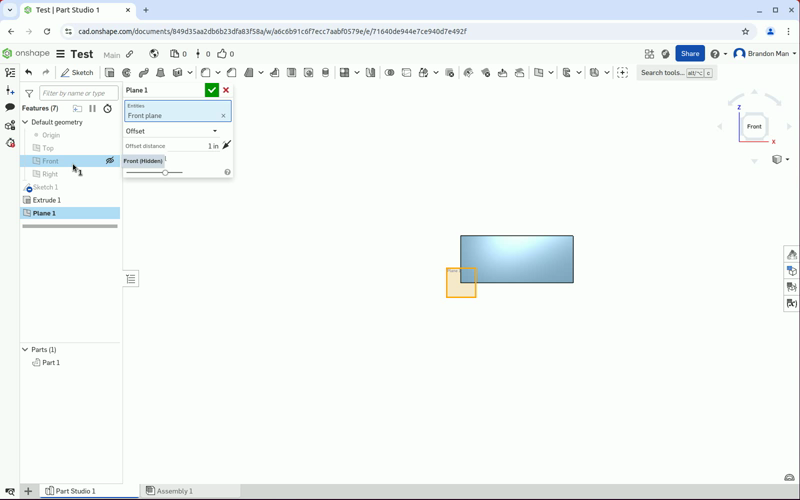
key(tab, 2)
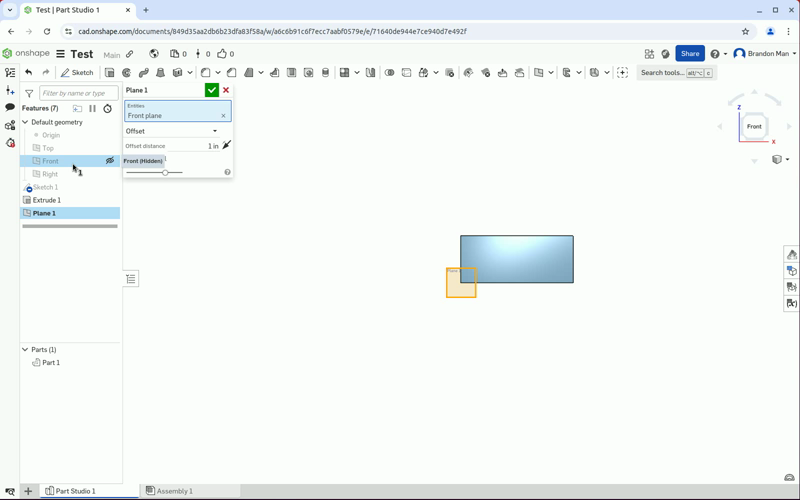
text(1.695)
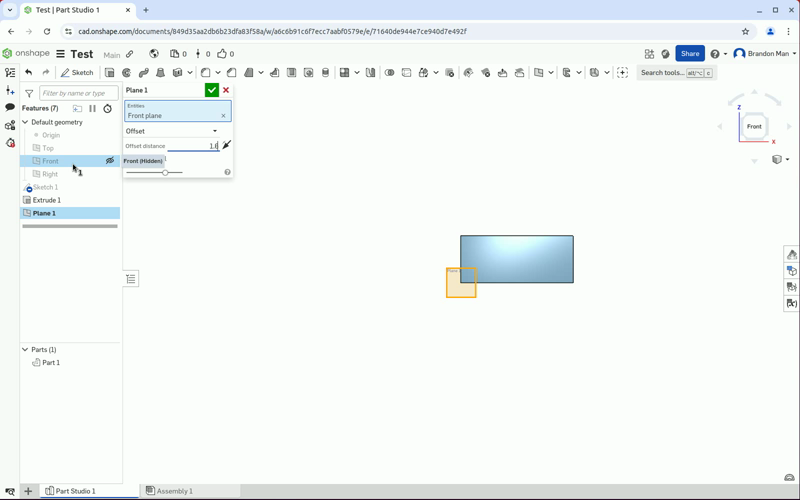
key(enter, 2)
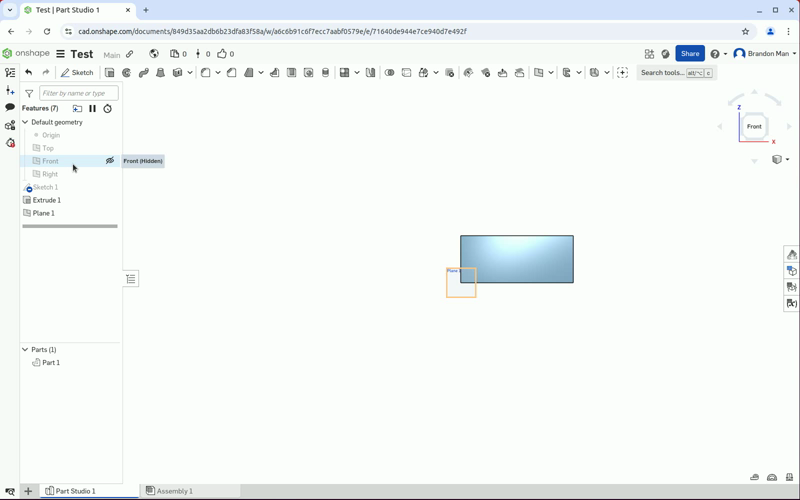
key(shift+s)
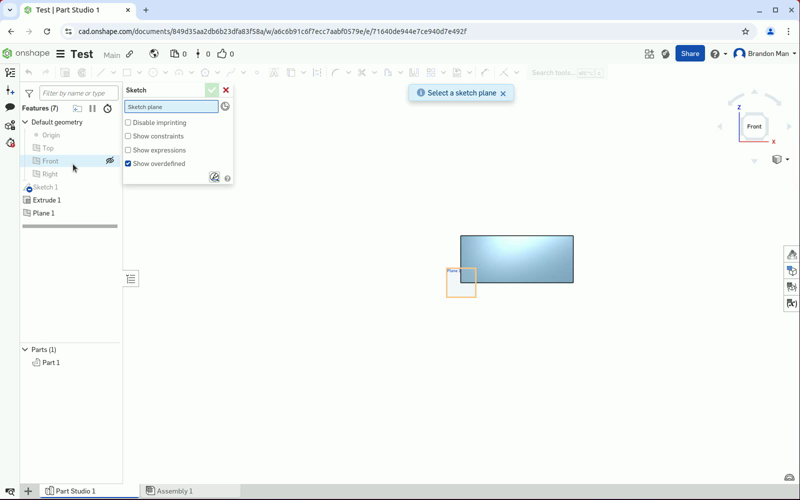
mouse_move(73, 215)
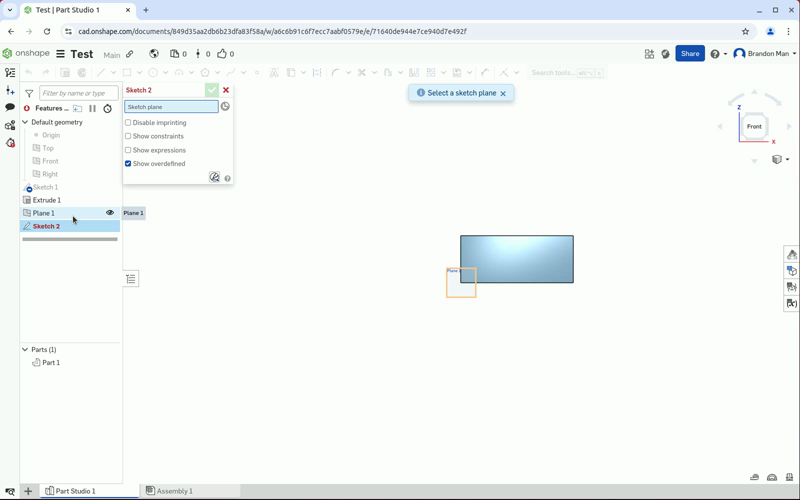
click(73, 215)
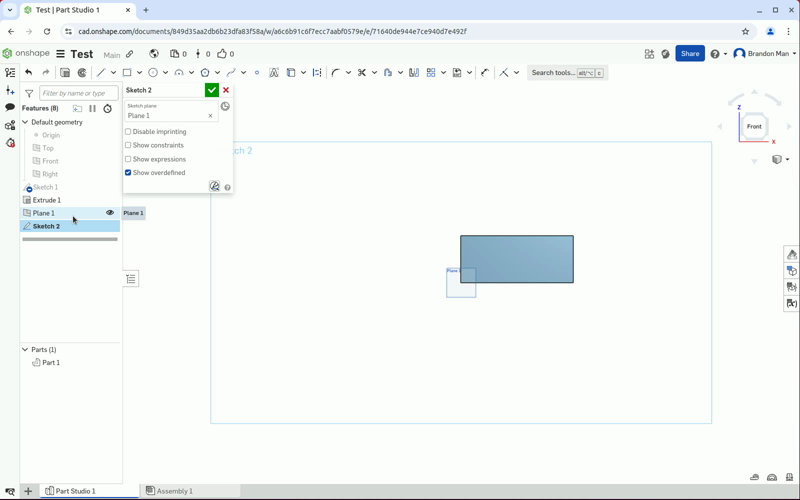
mouse_move(73, 352)
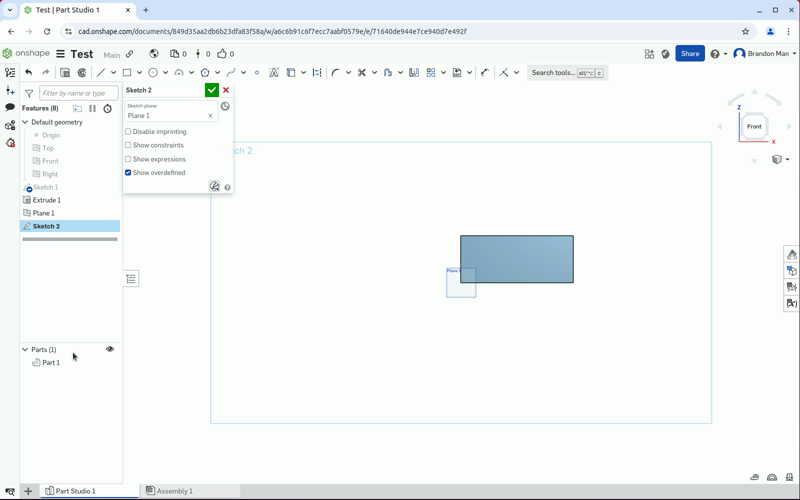
key(y)
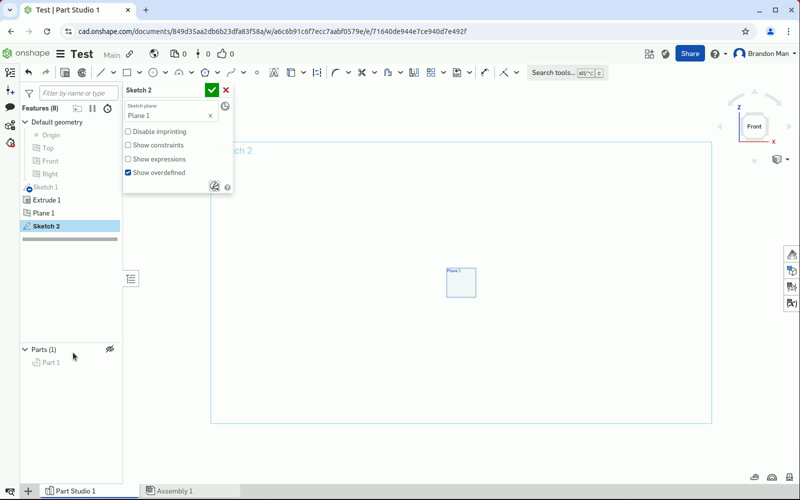
key(c)
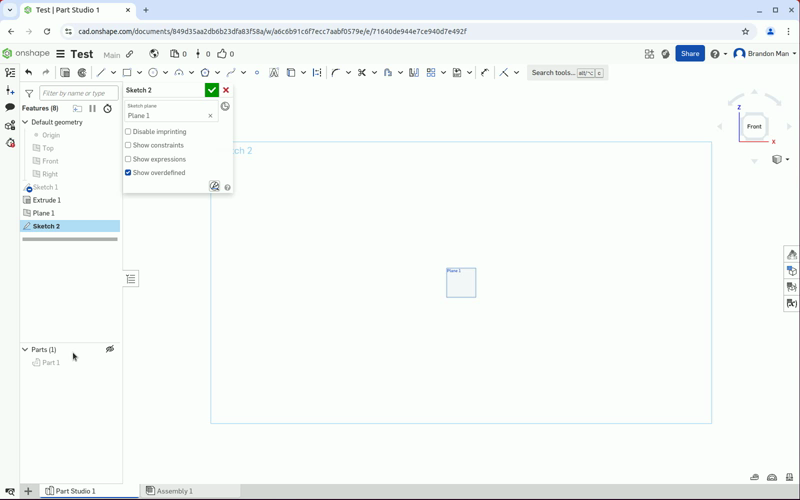
key_down(shift)
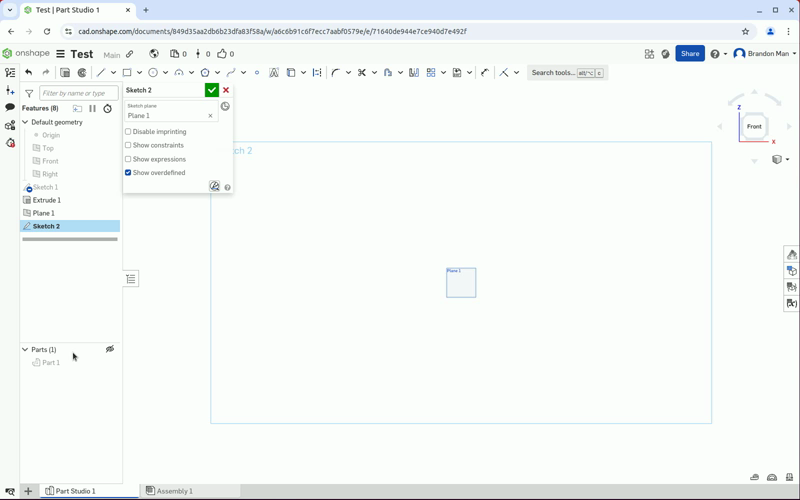
mouse_move(480, 261)
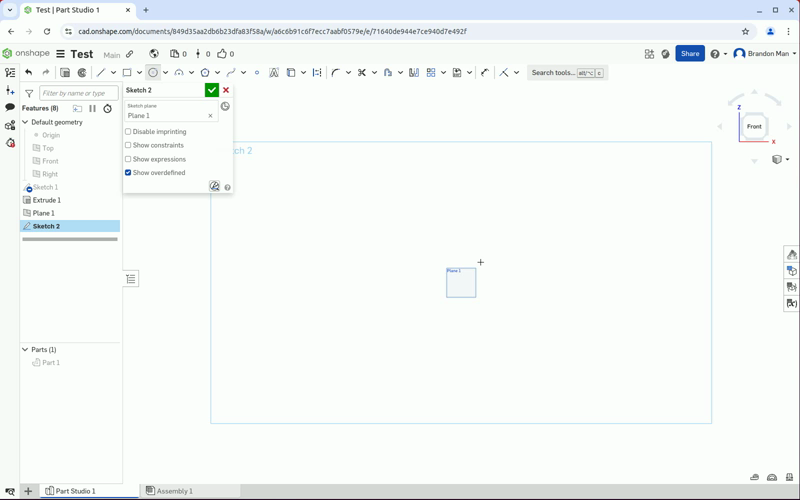
click(480, 261)
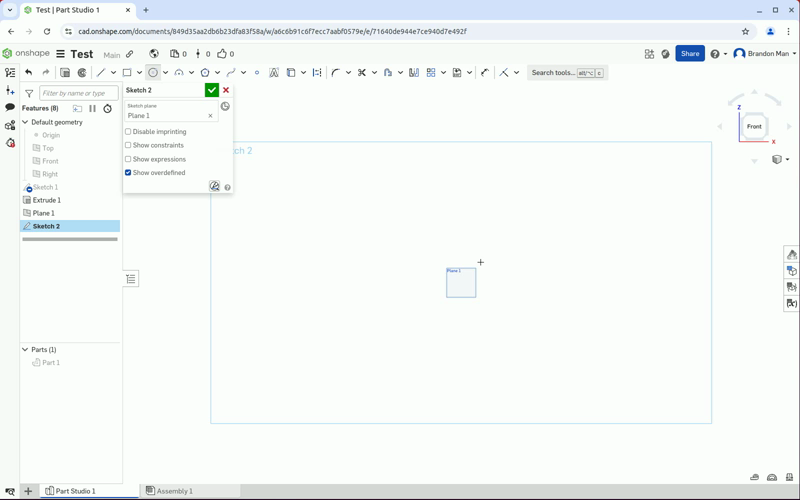
key_up(shift)
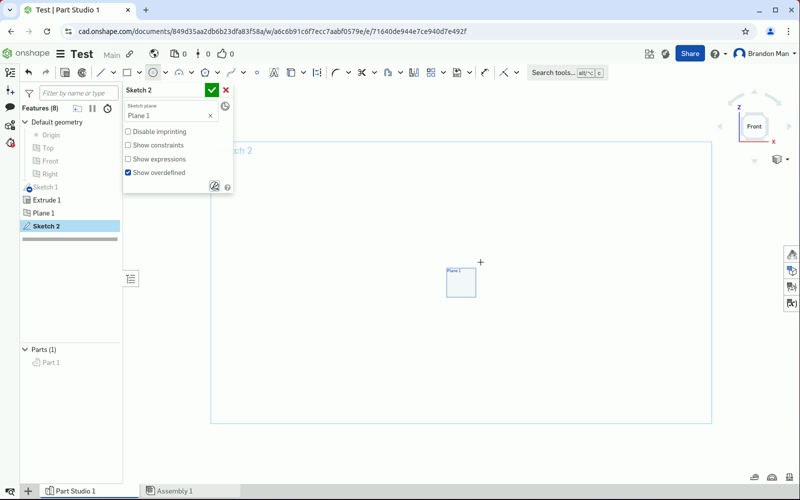
mouse_move(497, 261)
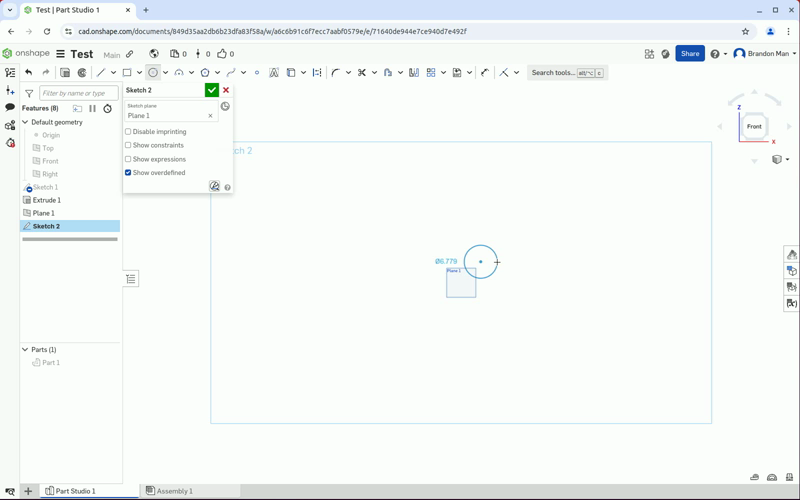
click(497, 261)
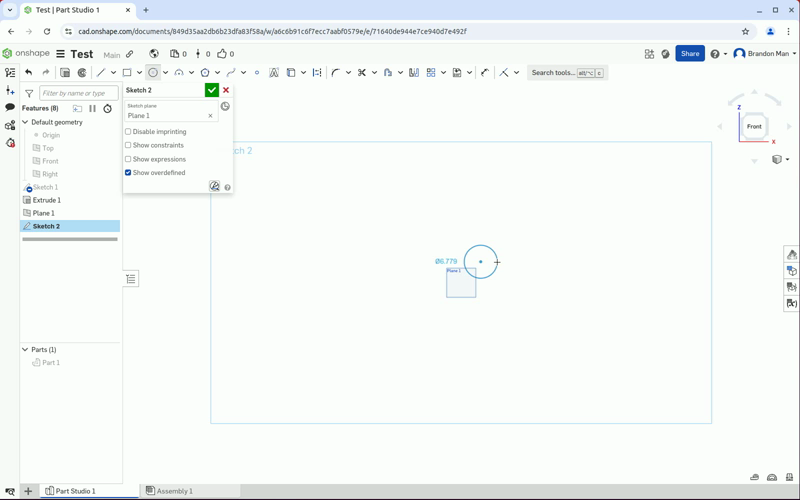
key(esc)
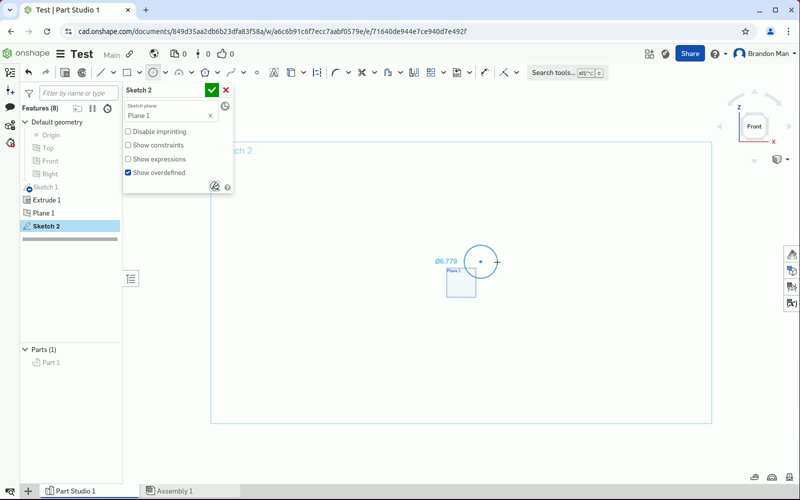
mouse_move(477, 262)
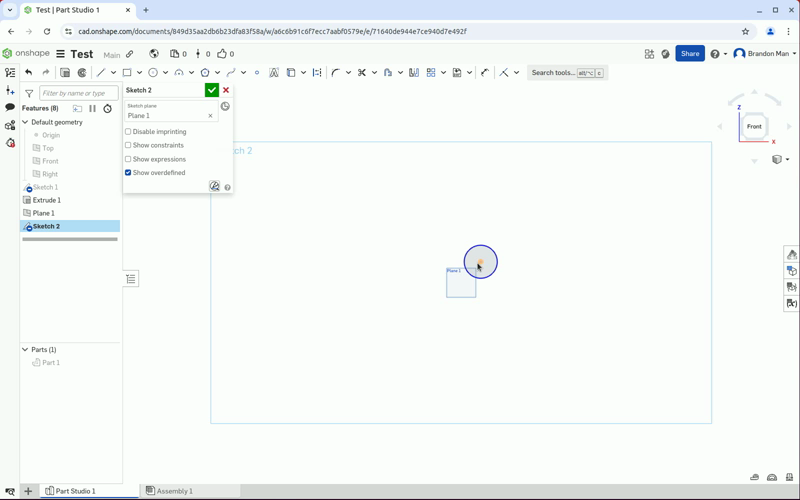
scroll(6)
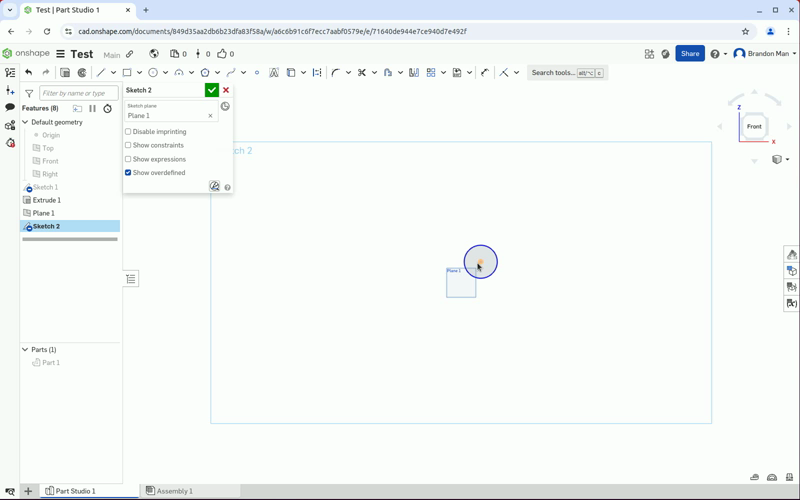
scroll(6)
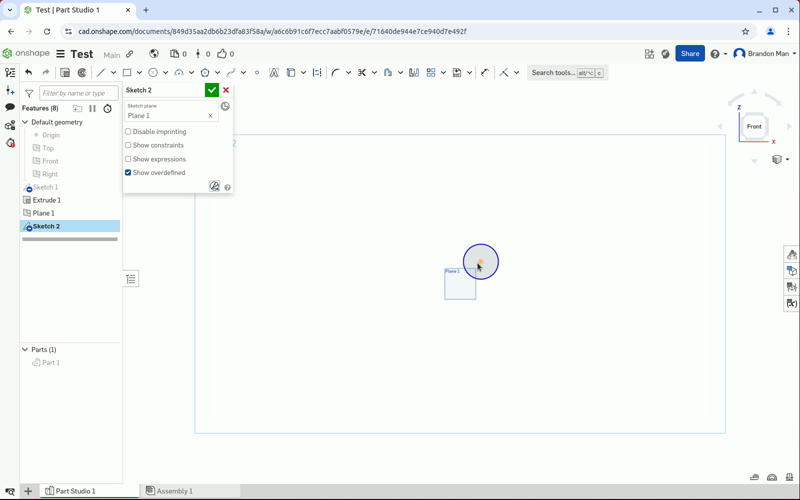
scroll(6)
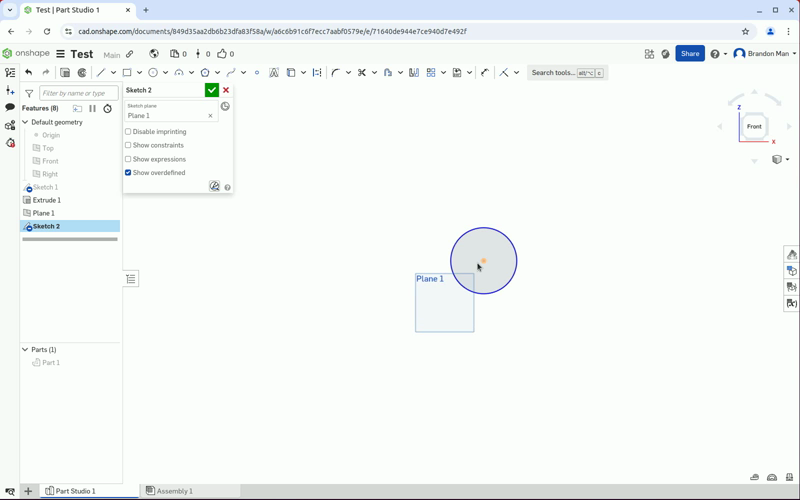
scroll(6)
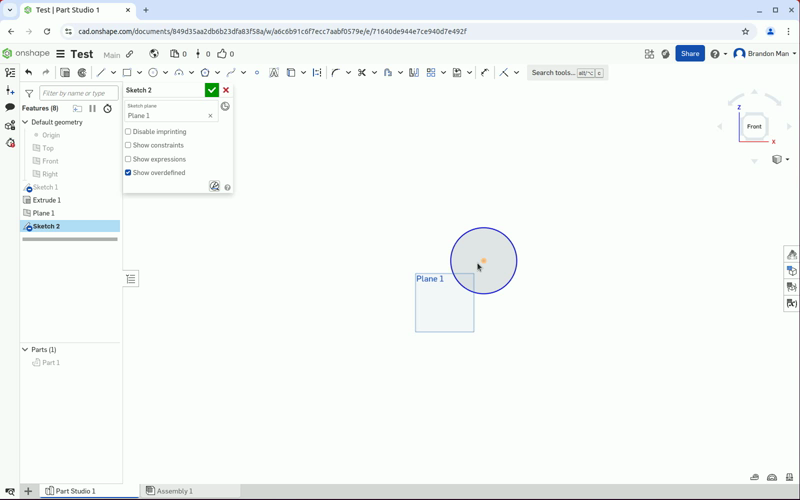
scroll(6)
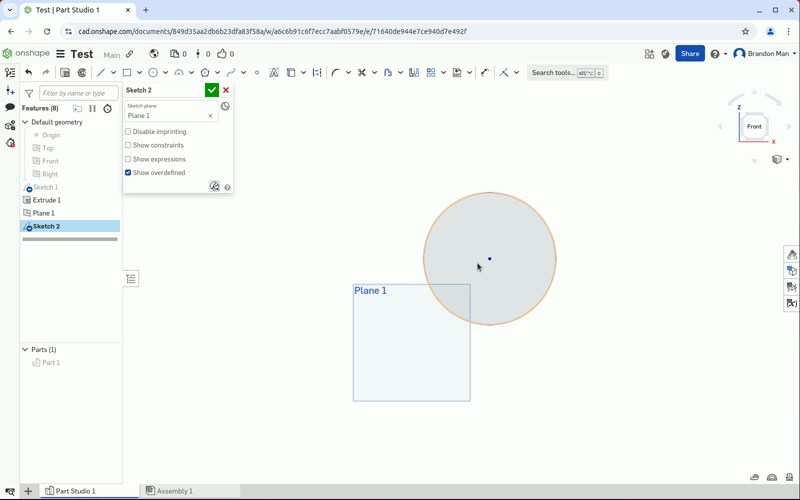
scroll(6)
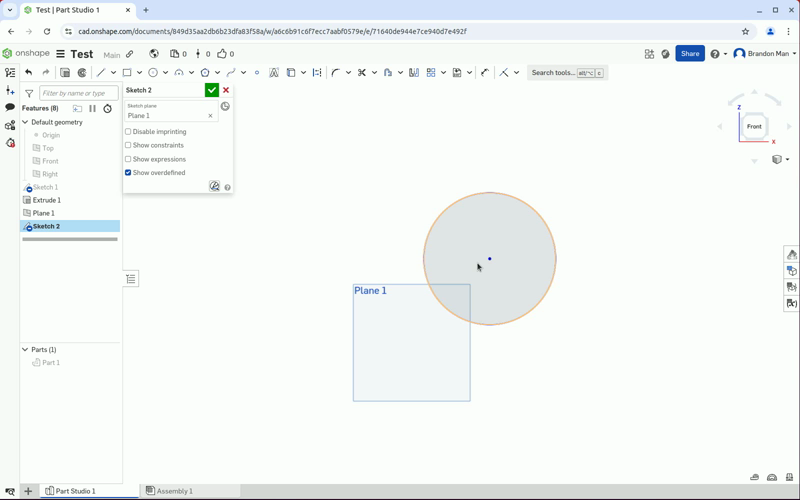
scroll(6)
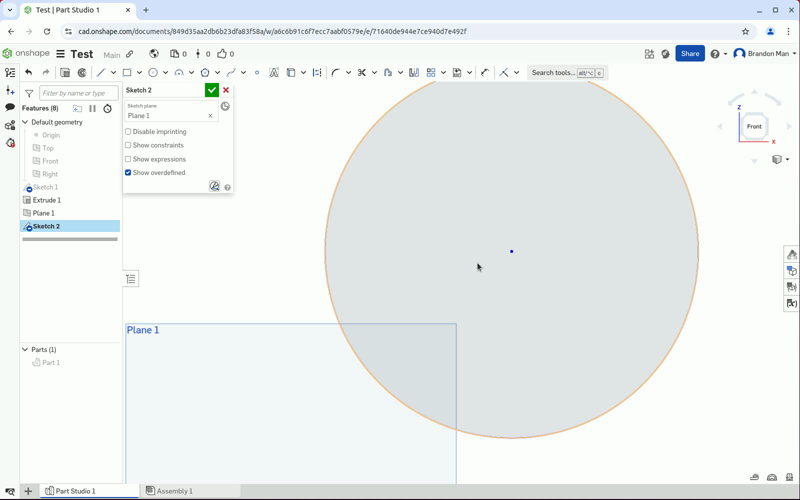
click(477, 262)
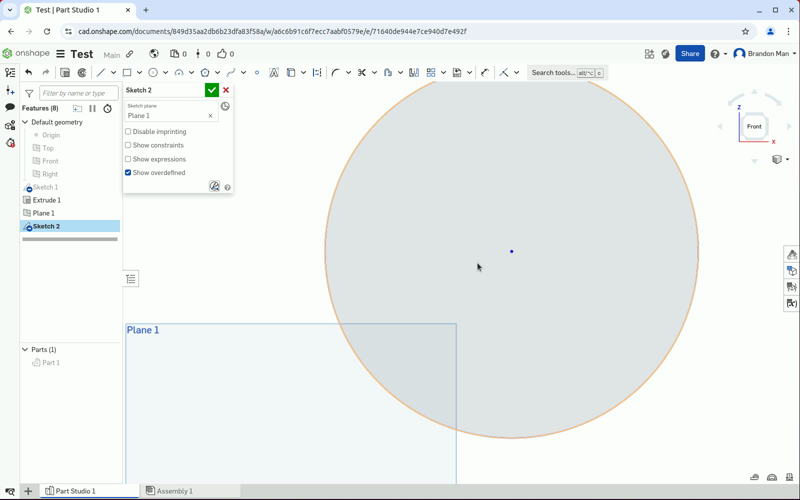
scroll(-6)
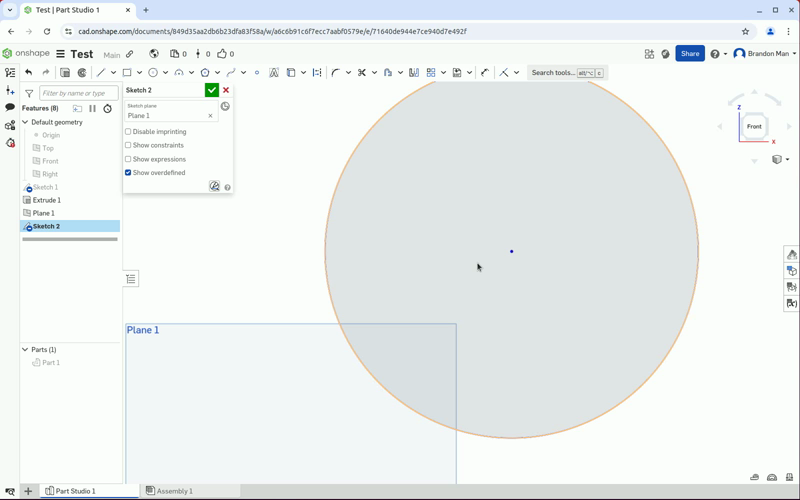
scroll(-6)
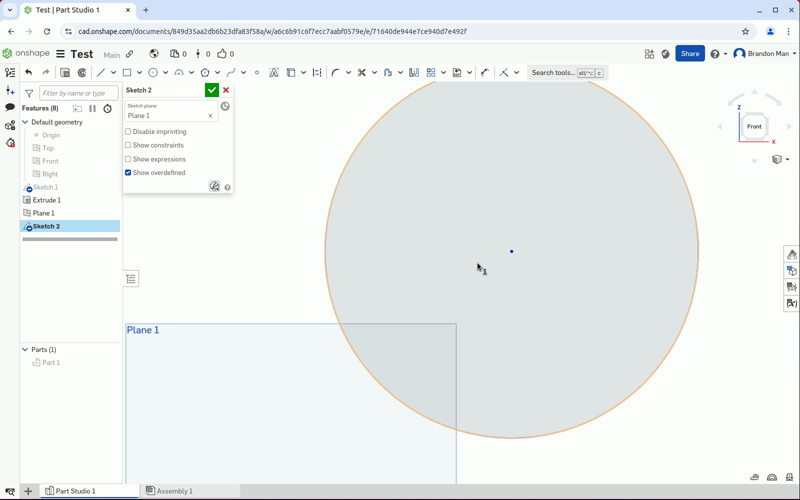
scroll(-6)
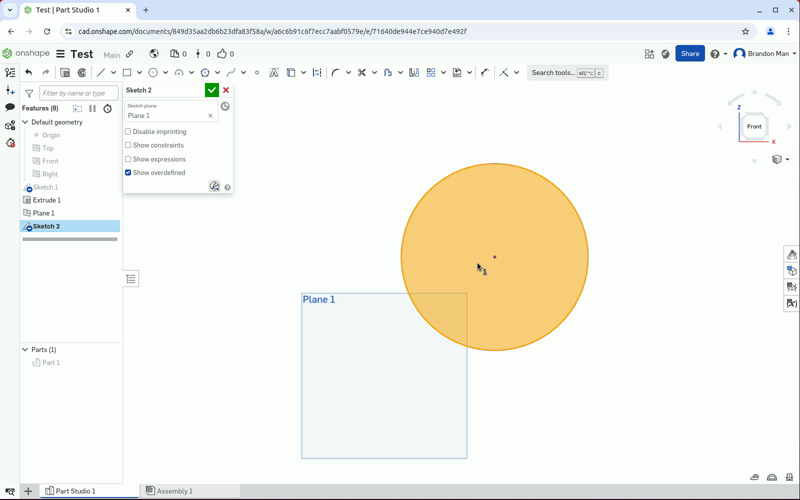
scroll(-6)
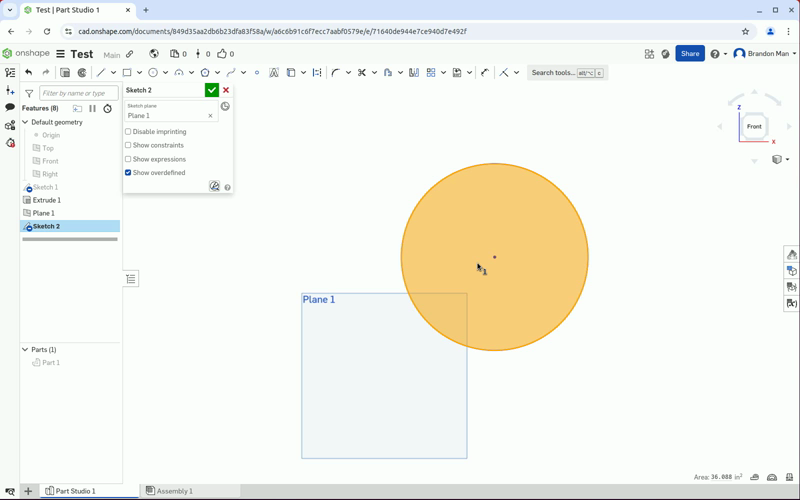
scroll(-6)
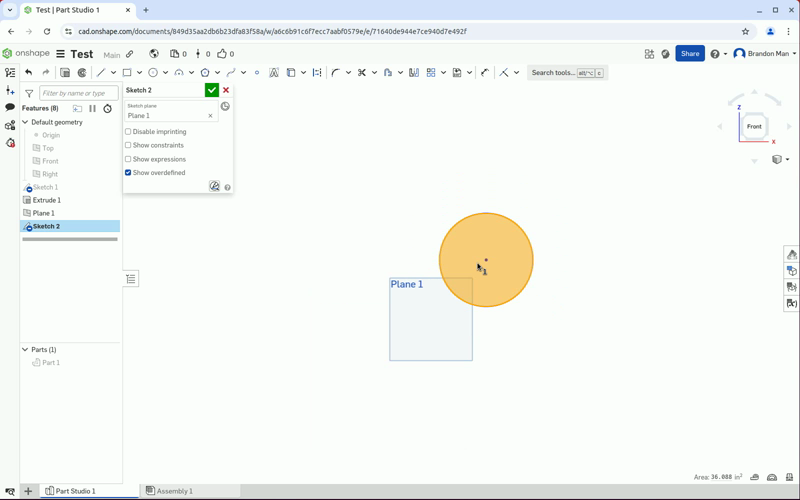
scroll(-6)
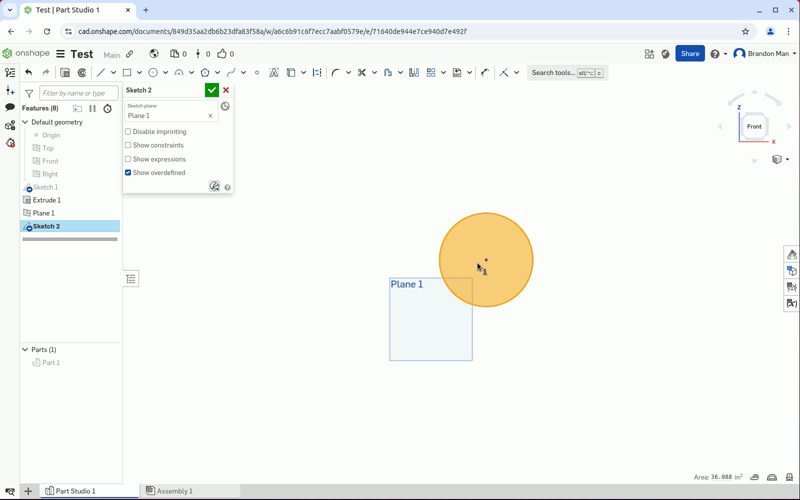
scroll(-6)
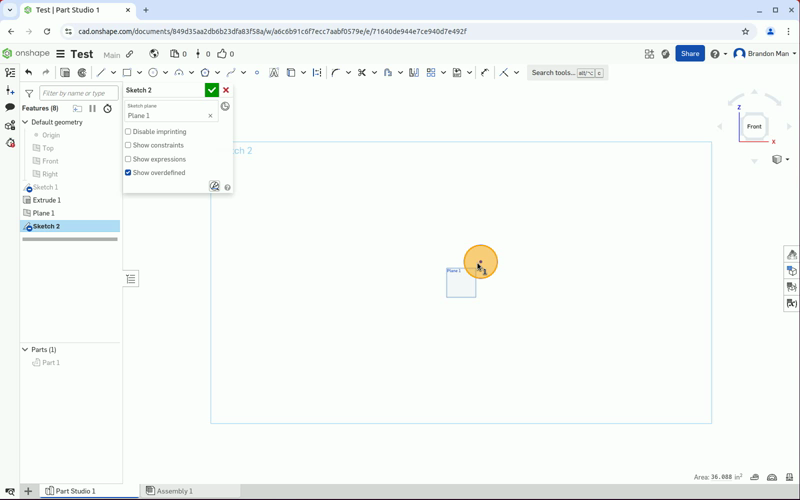
mouse_move(73, 352)
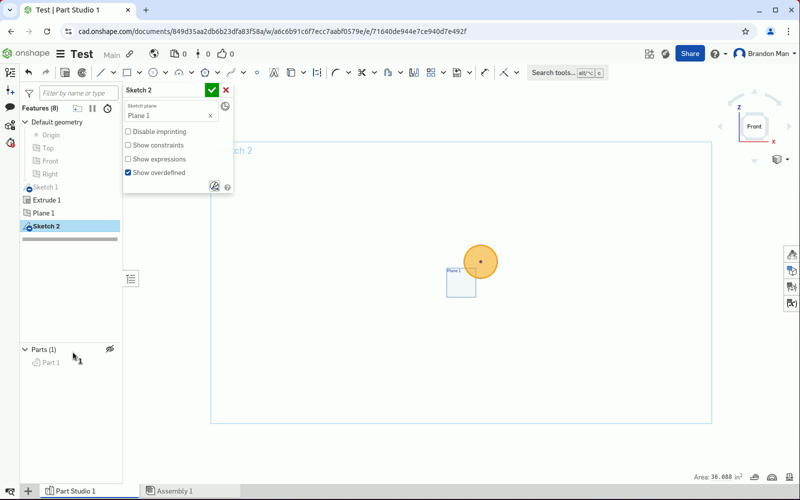
key(shift+y)
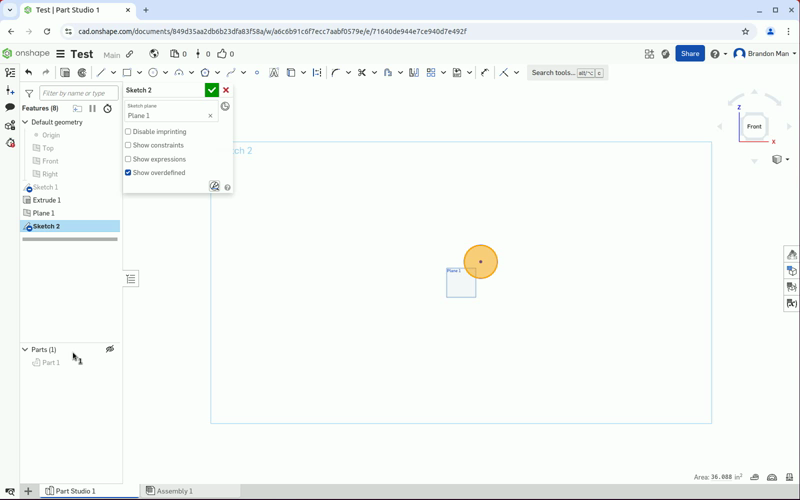
key(shift+e)
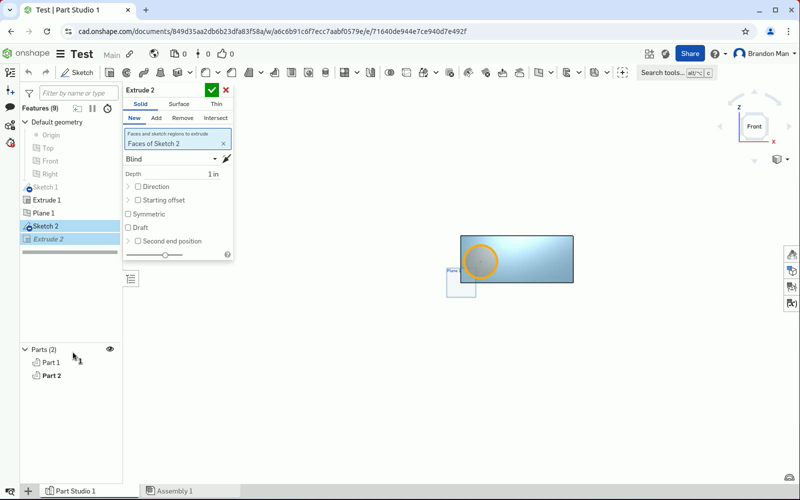
mouse_move(143, 106)
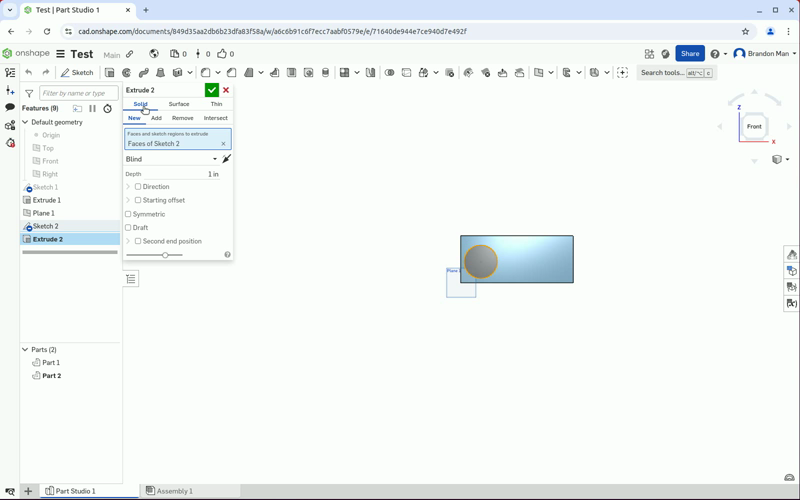
click(143, 106)
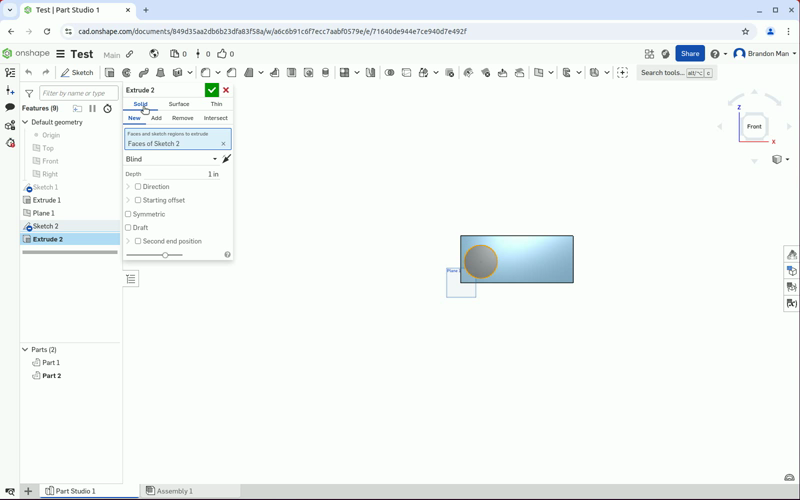
mouse_move(186, 120)
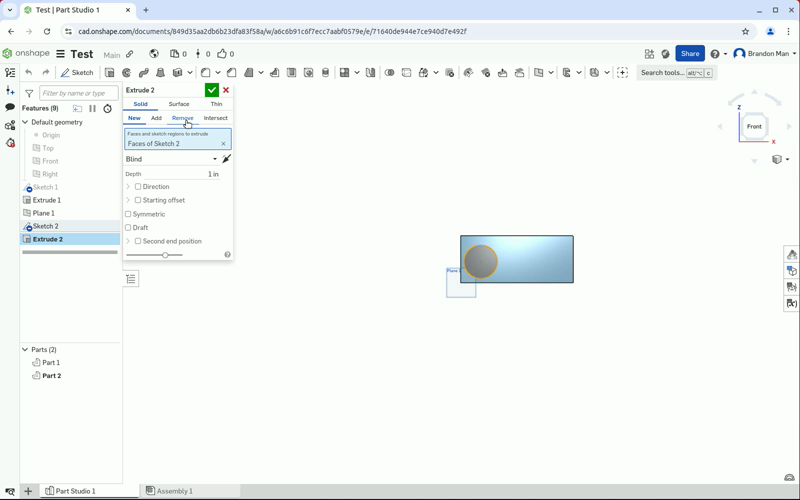
click(186, 120)
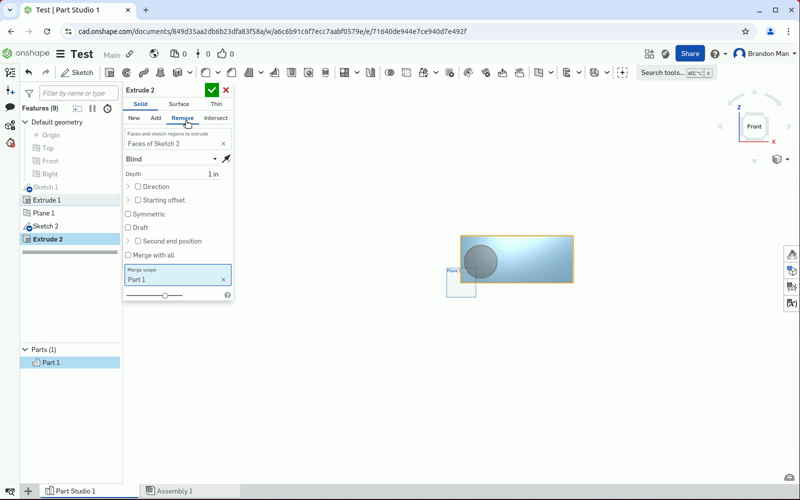
key(tab, 4)
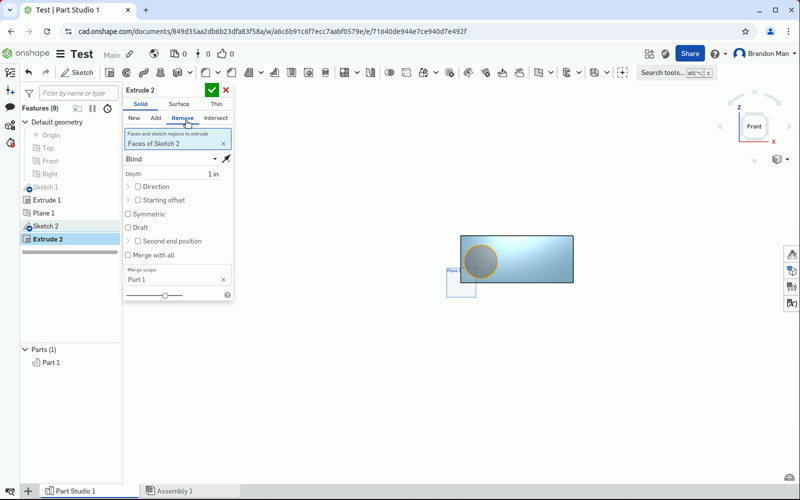
text(2.166)
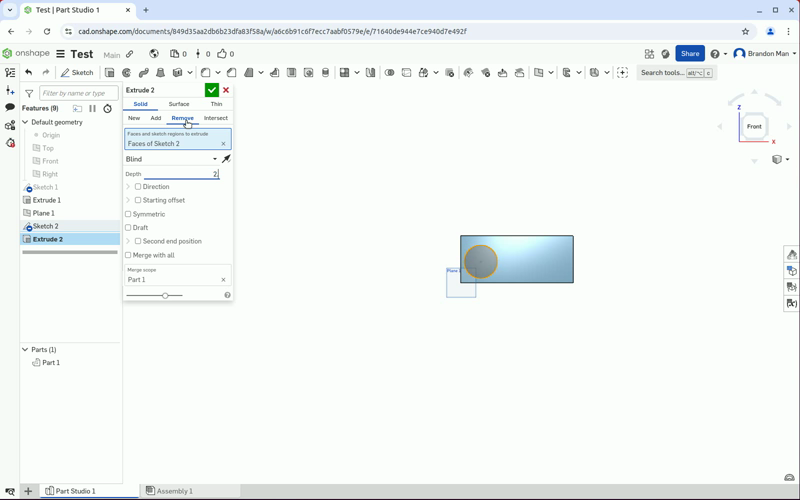
key(tab, 6)
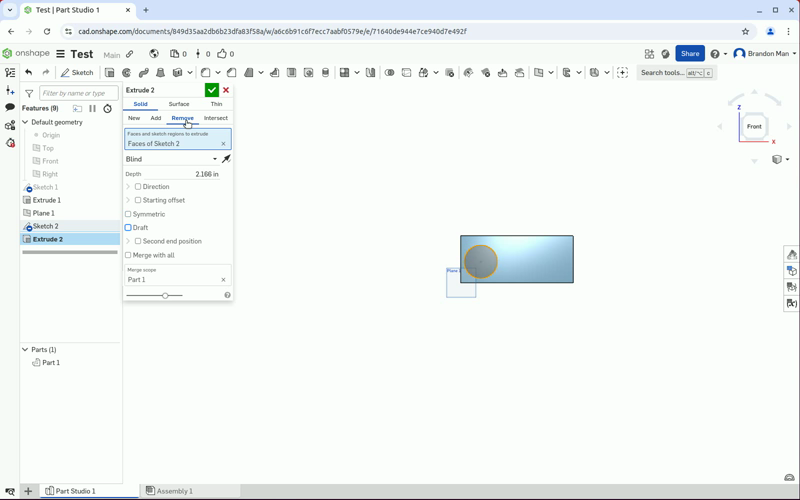
key(space)
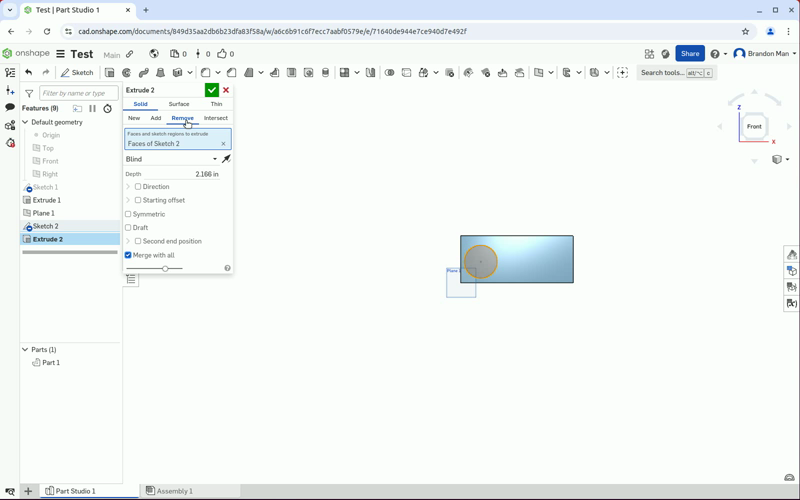
key(enter)
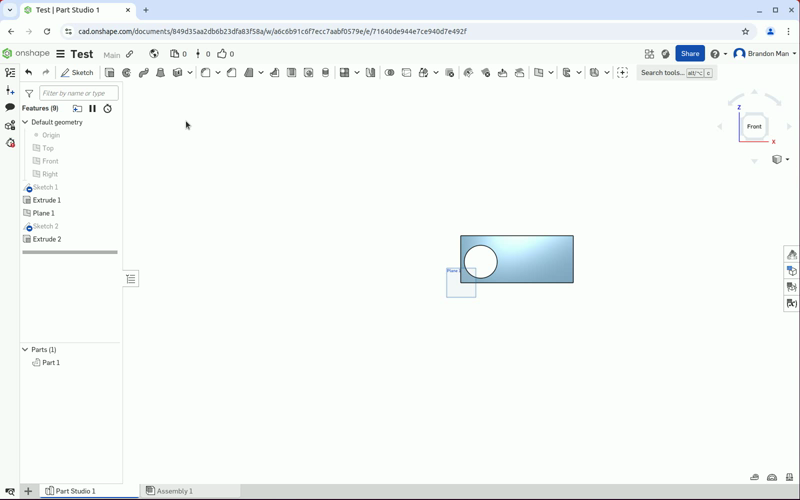
key(shift+h)
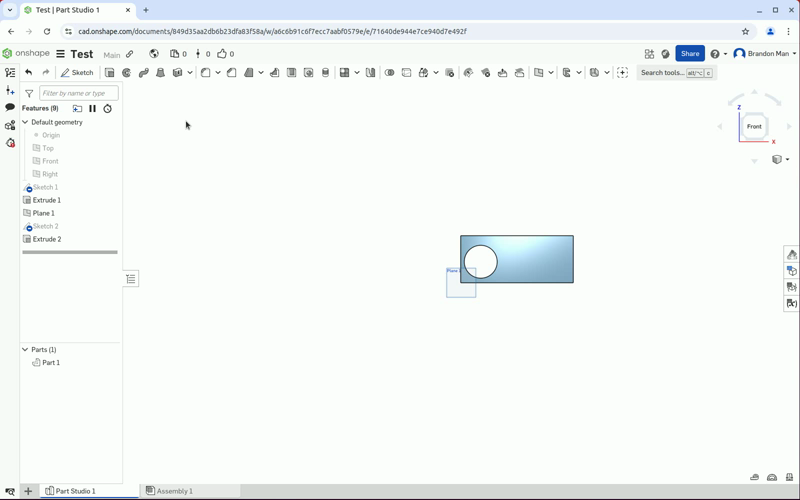
key(shift+h)
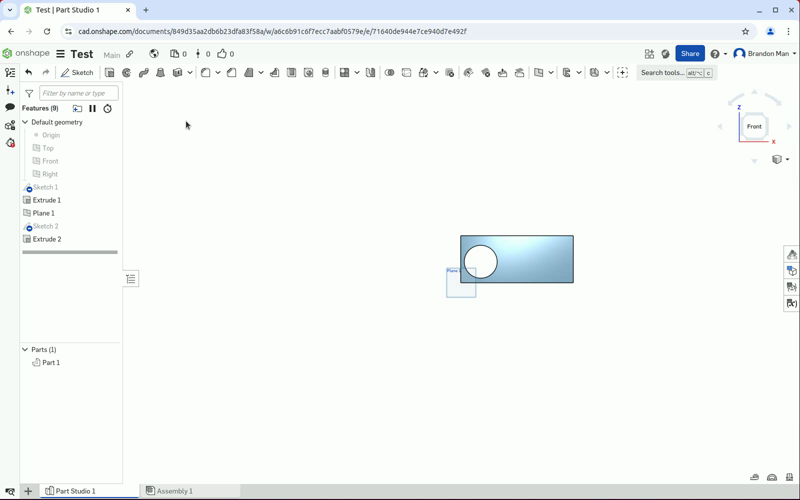
mouse_move(73, 189)
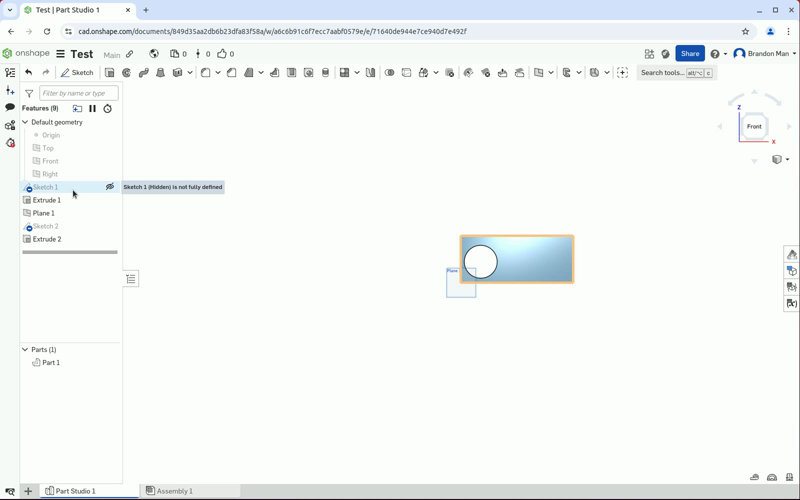
click(73, 189)
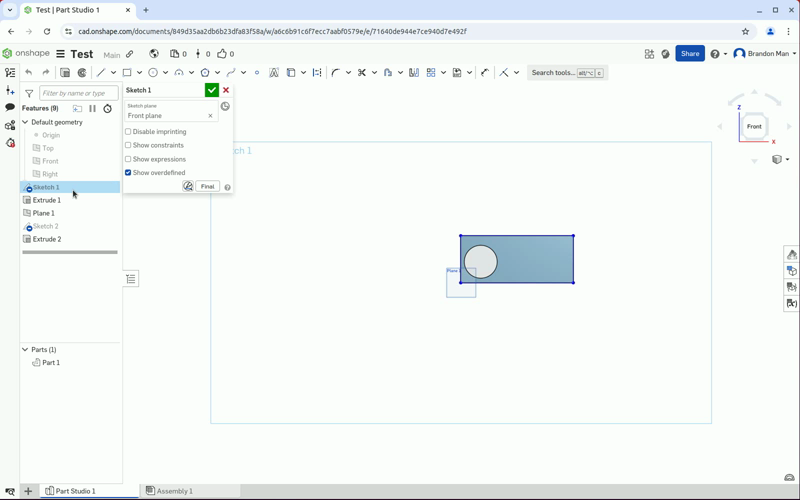
mouse_move(229, 92)
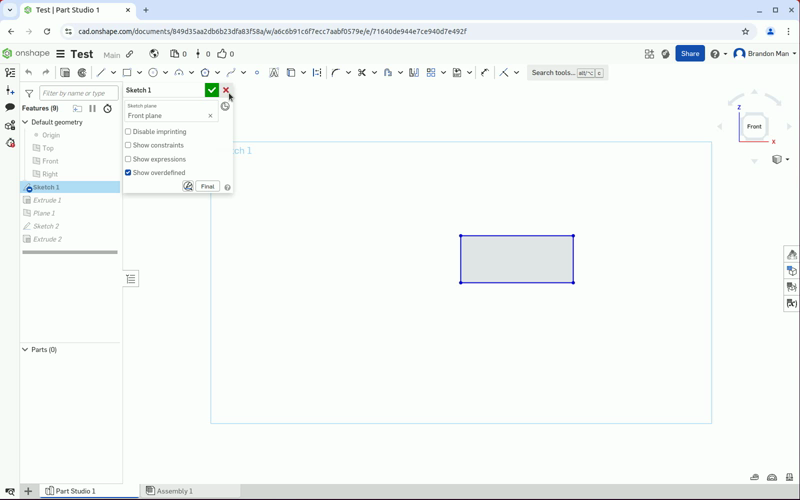
click(229, 92)
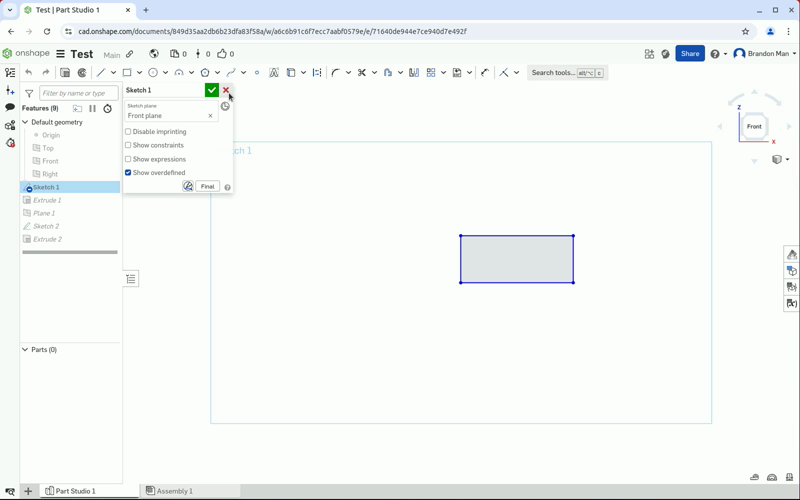
key(shift+s)
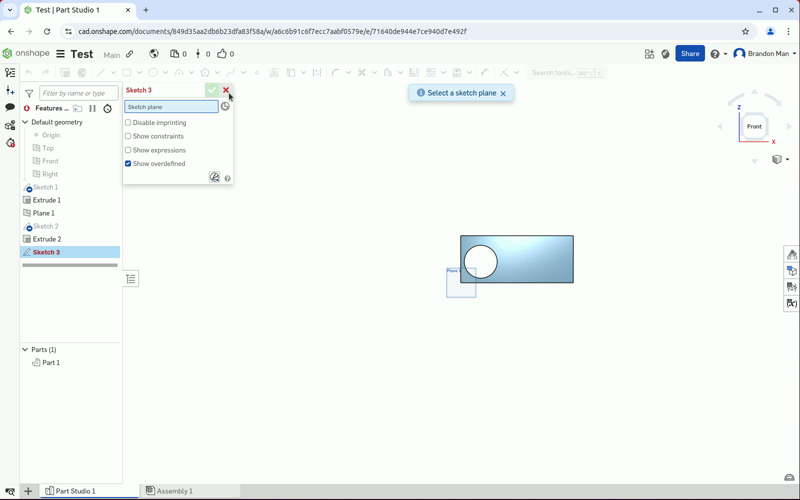
mouse_move(73, 215)
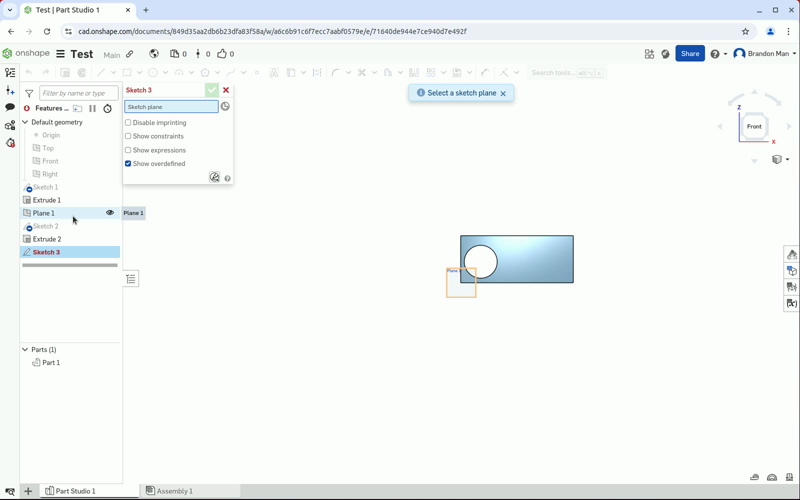
click(73, 215)
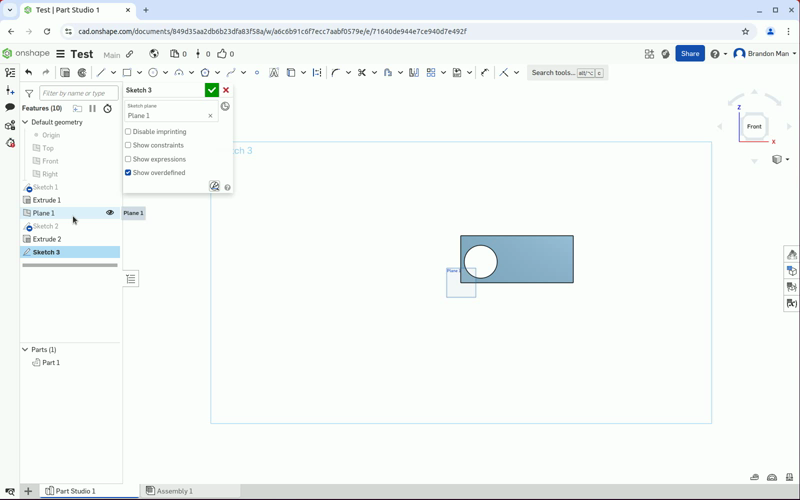
mouse_move(73, 352)
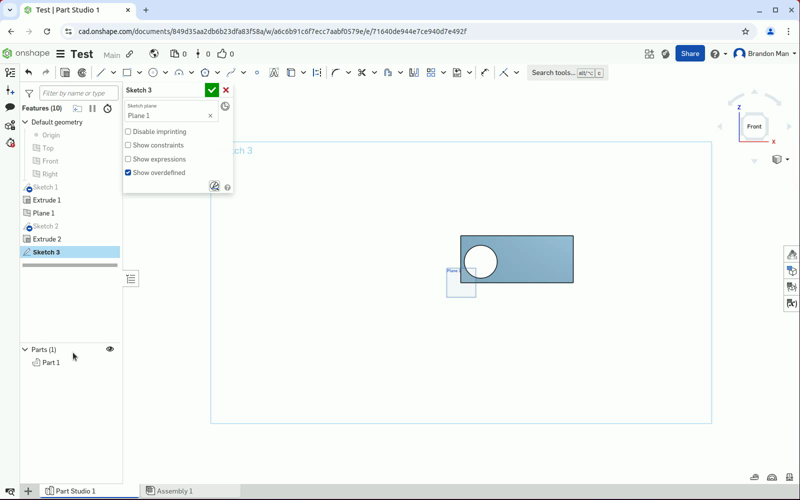
key(y)
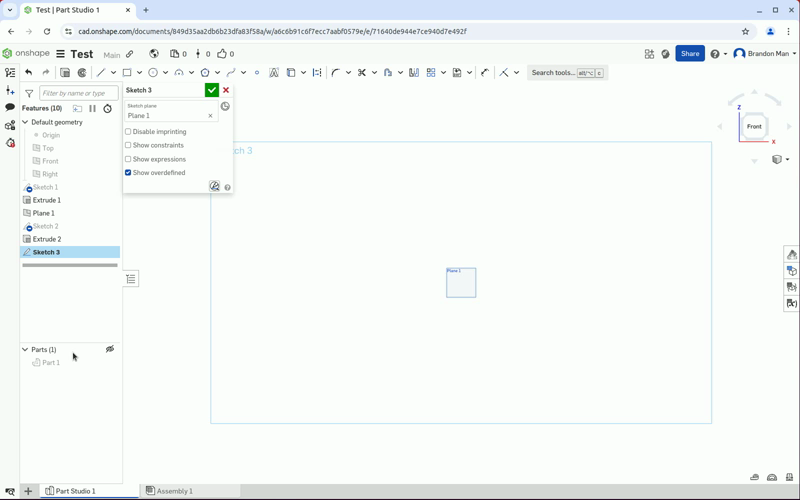
key(c)
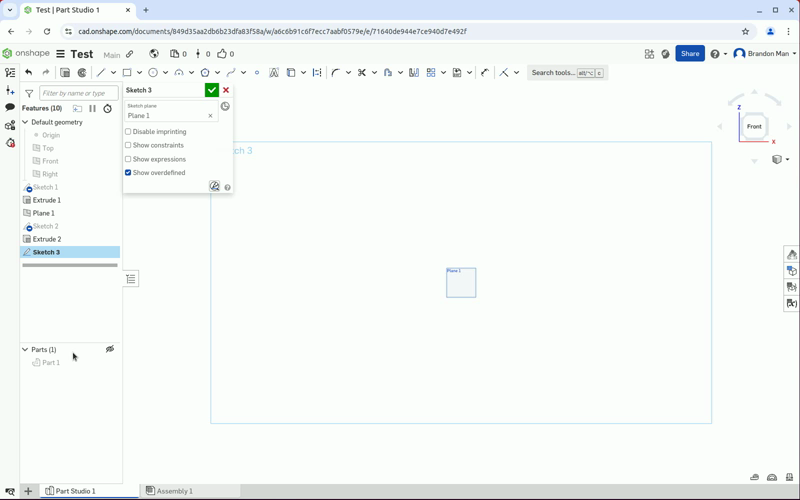
key_down(shift)
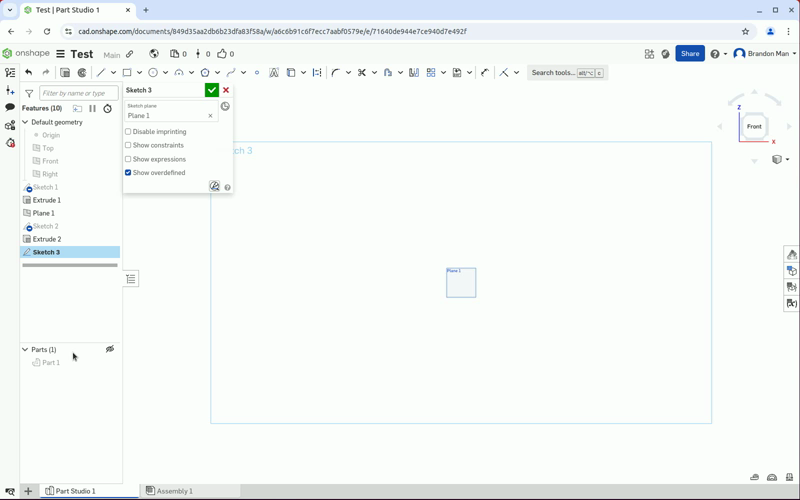
mouse_move(554, 261)
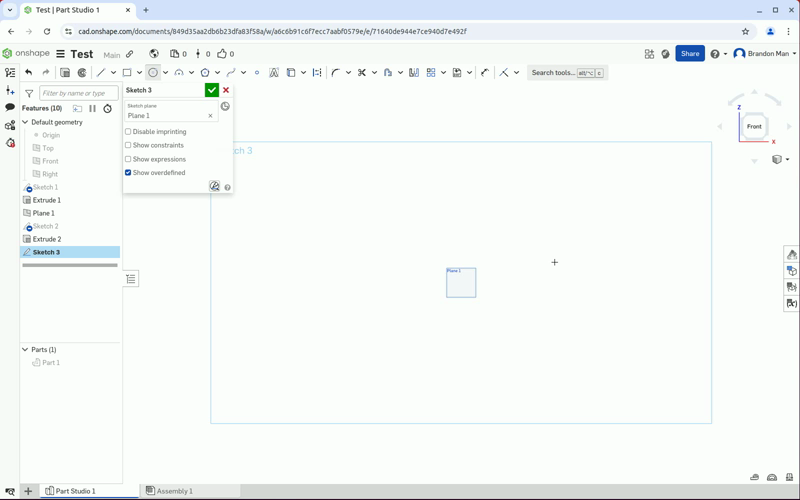
click(554, 261)
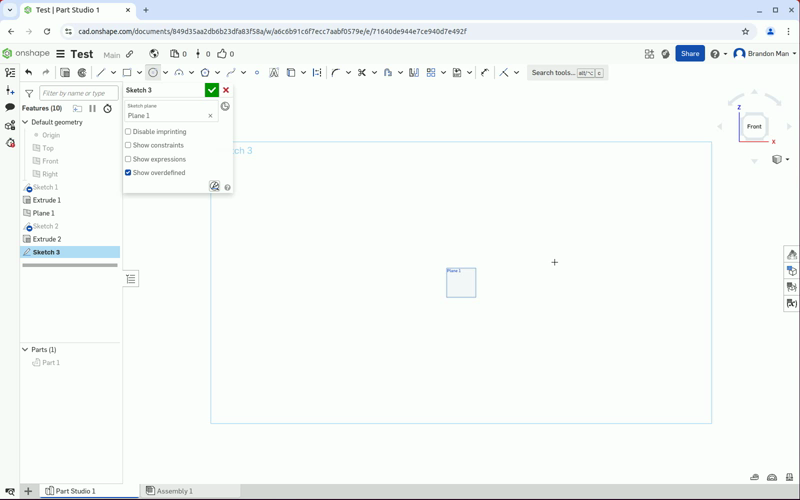
key_up(shift)
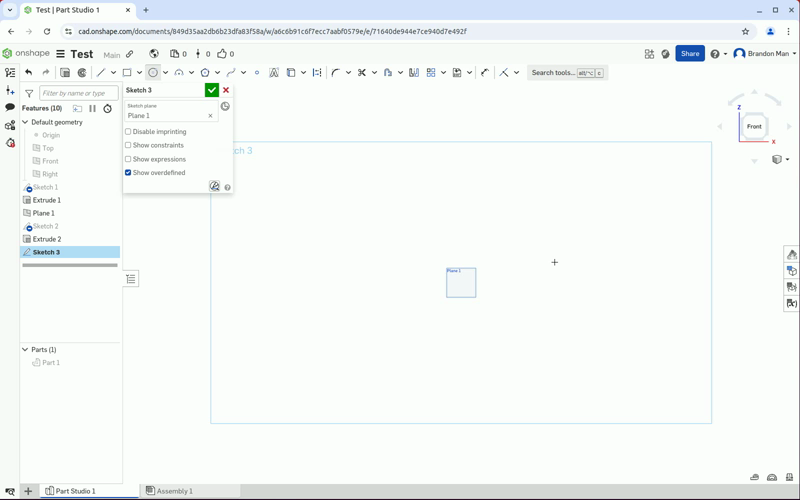
mouse_move(571, 261)
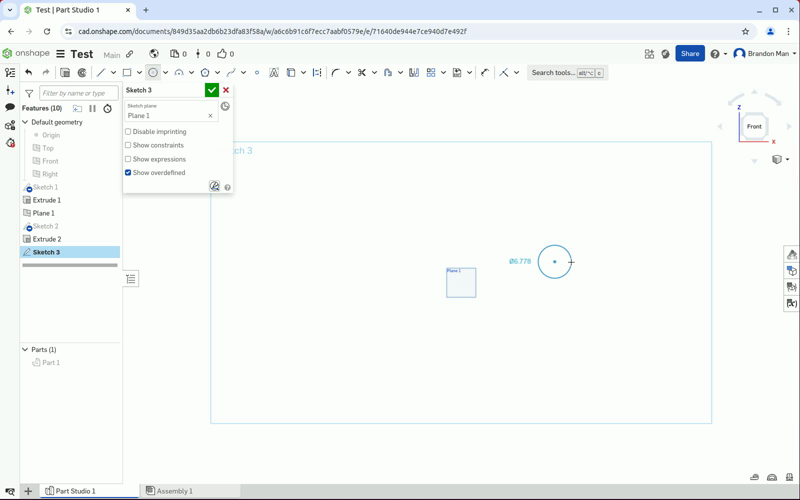
click(571, 261)
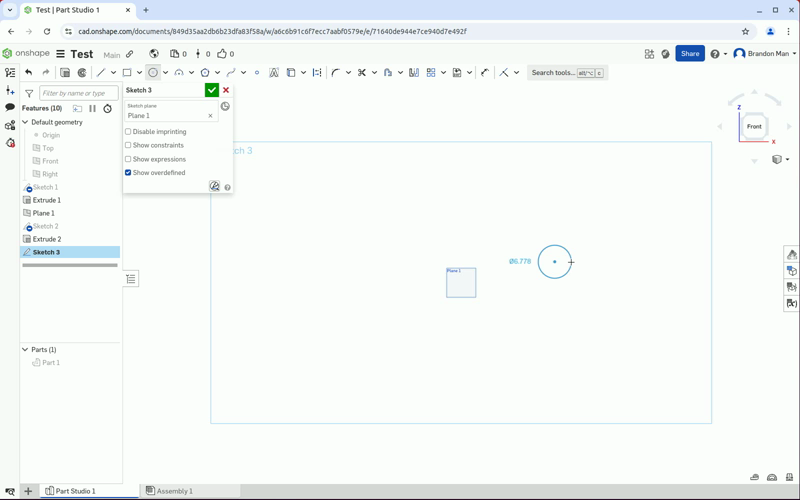
key(esc)
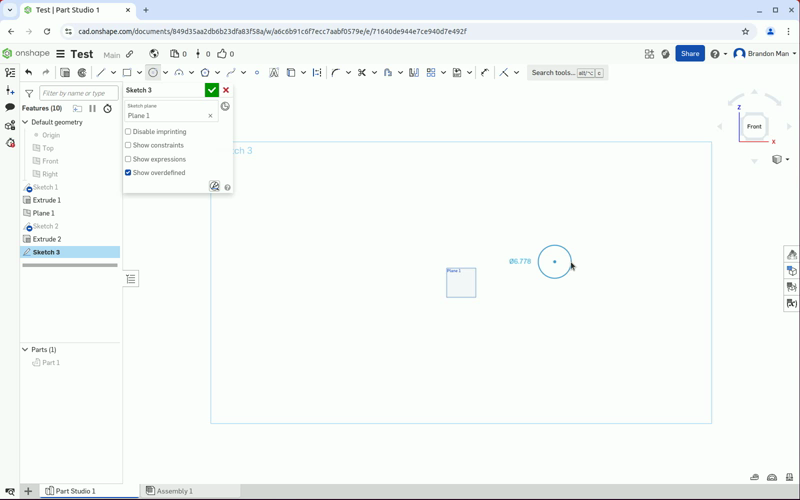
mouse_move(550, 260)
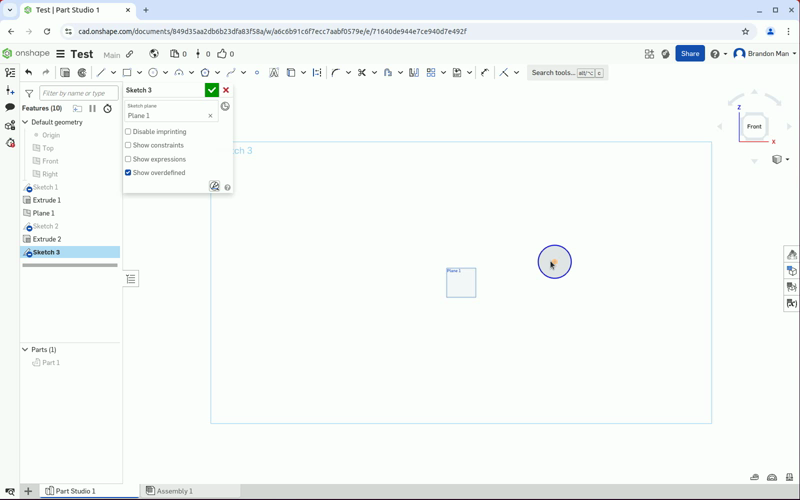
scroll(6)
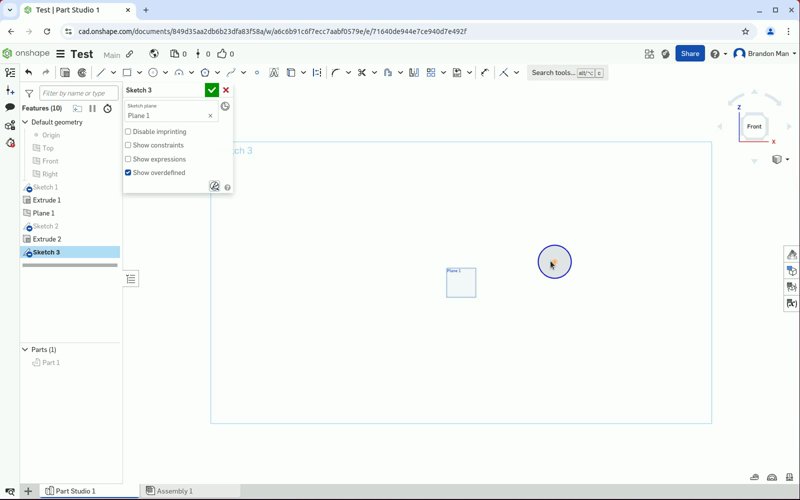
scroll(6)
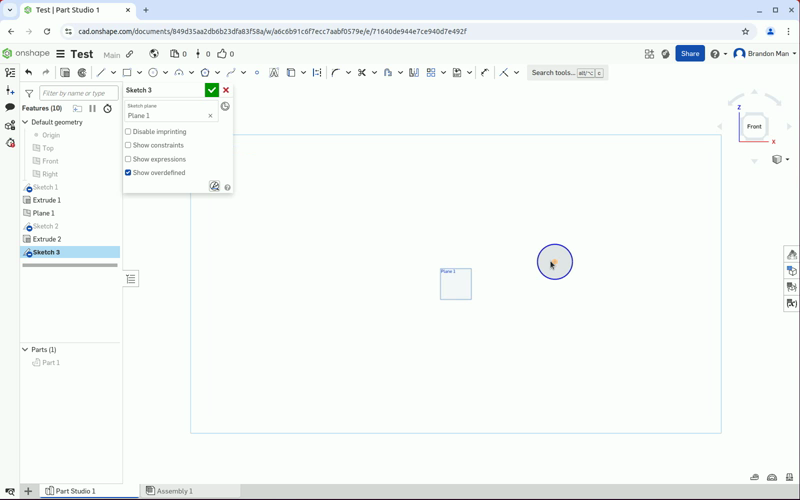
scroll(6)
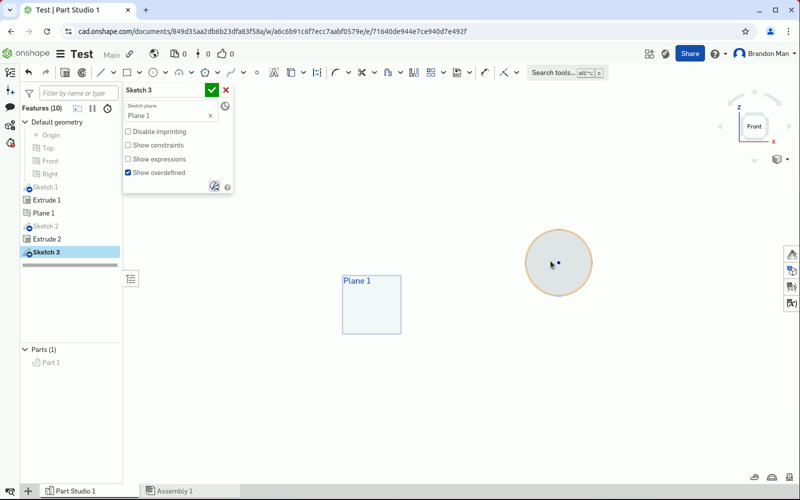
scroll(6)
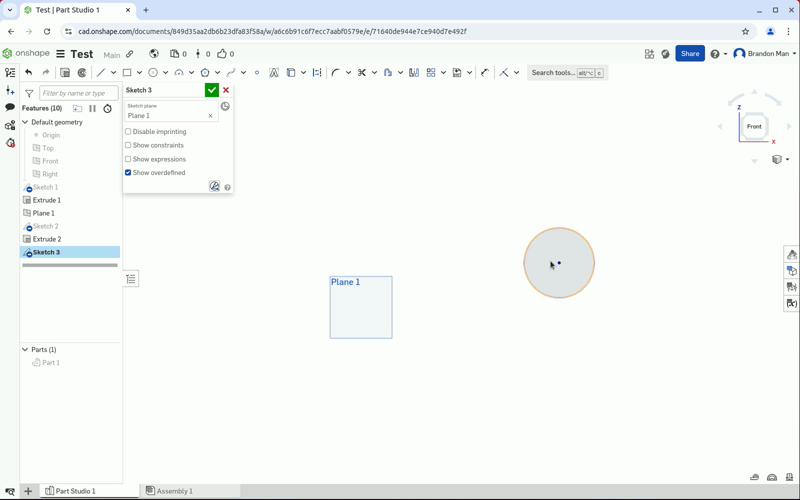
scroll(6)
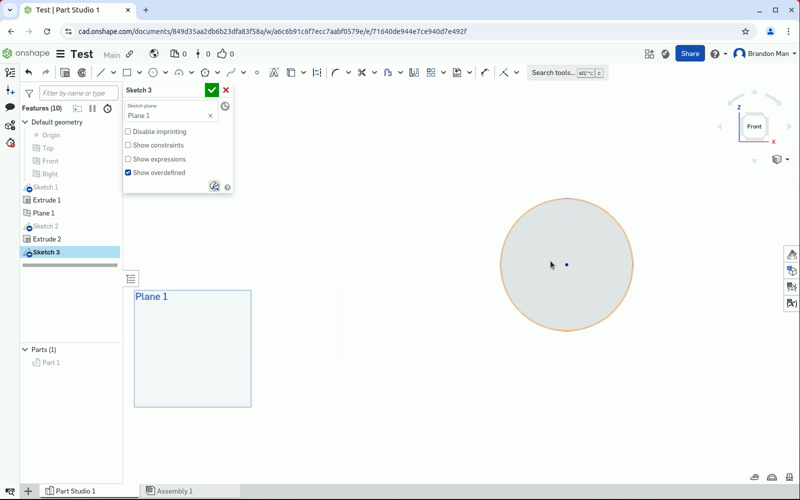
scroll(6)
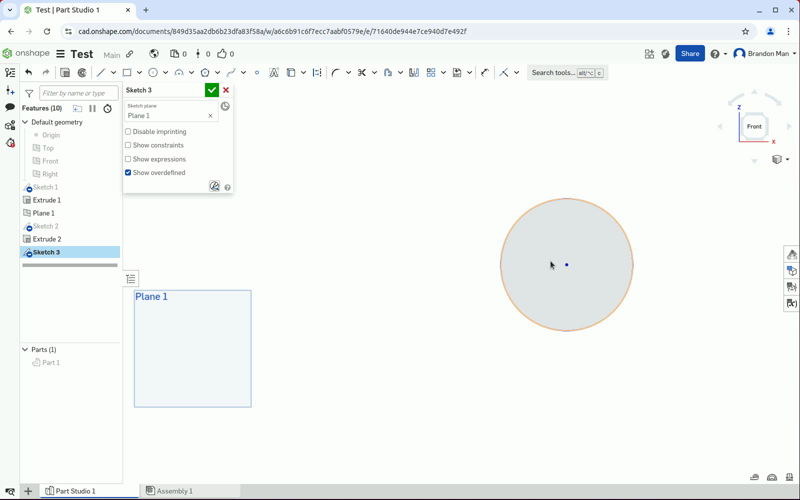
scroll(6)
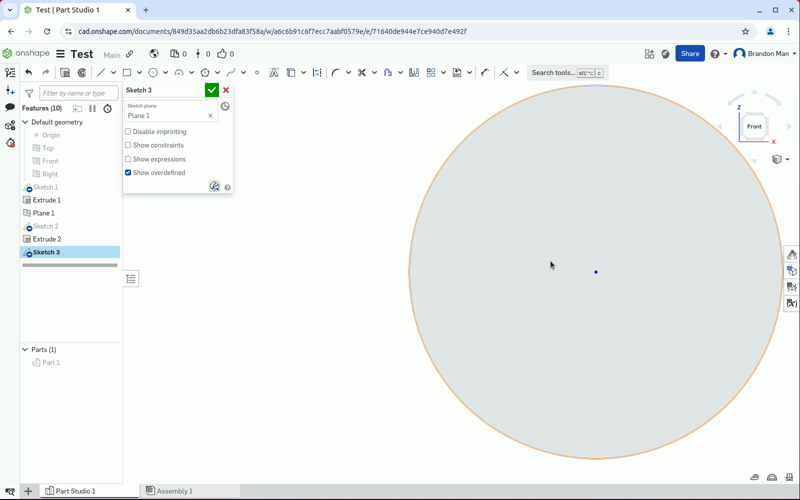
click(550, 260)
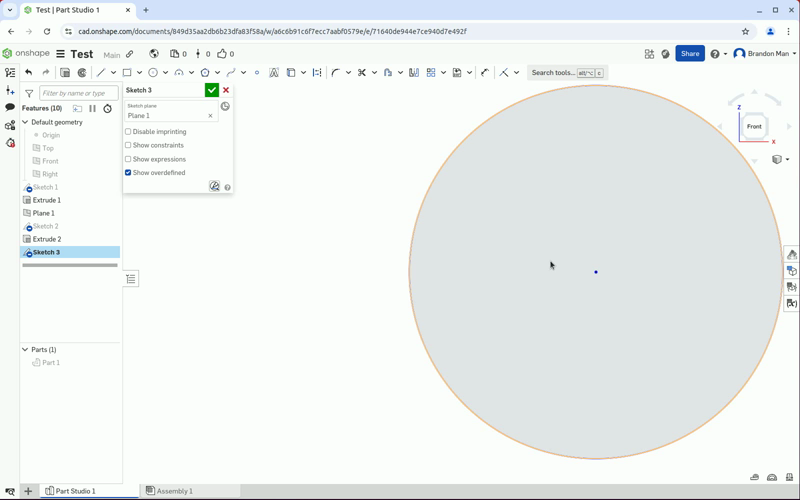
scroll(-6)
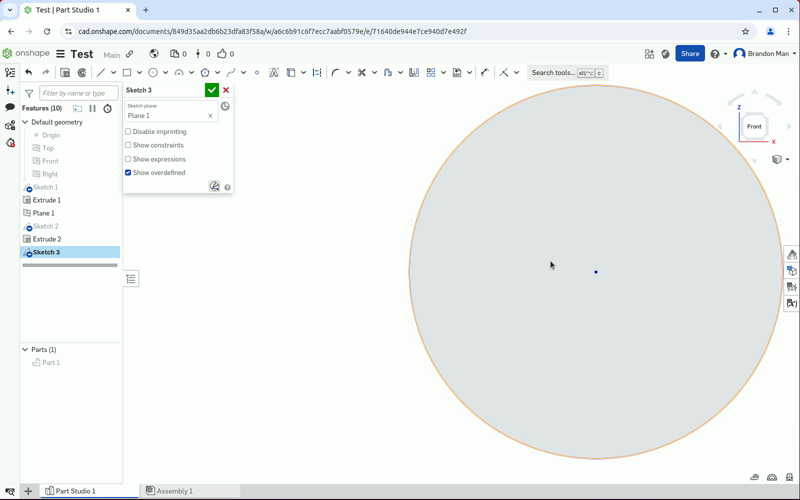
scroll(-6)
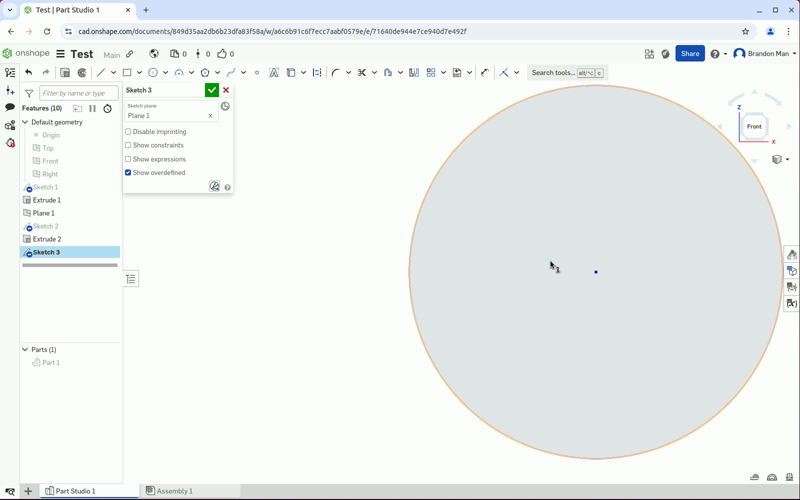
scroll(-6)
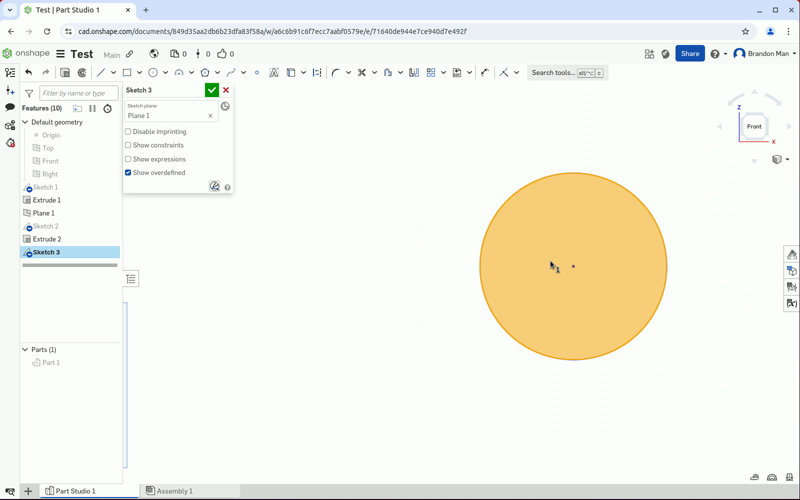
scroll(-6)
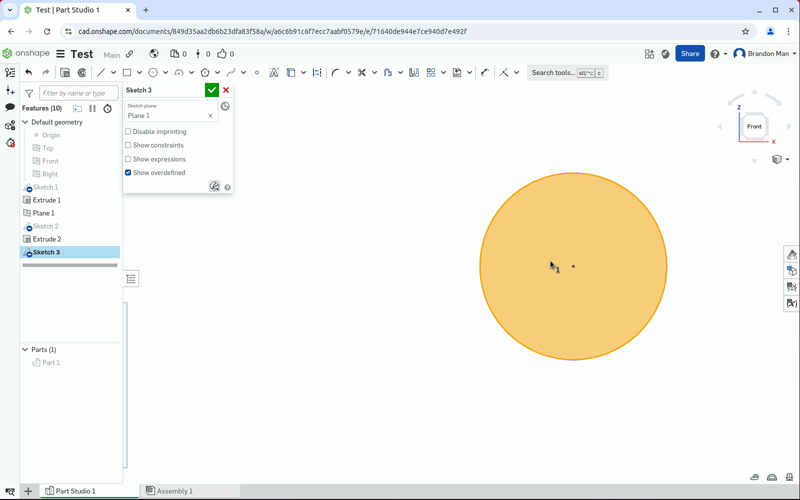
scroll(-6)
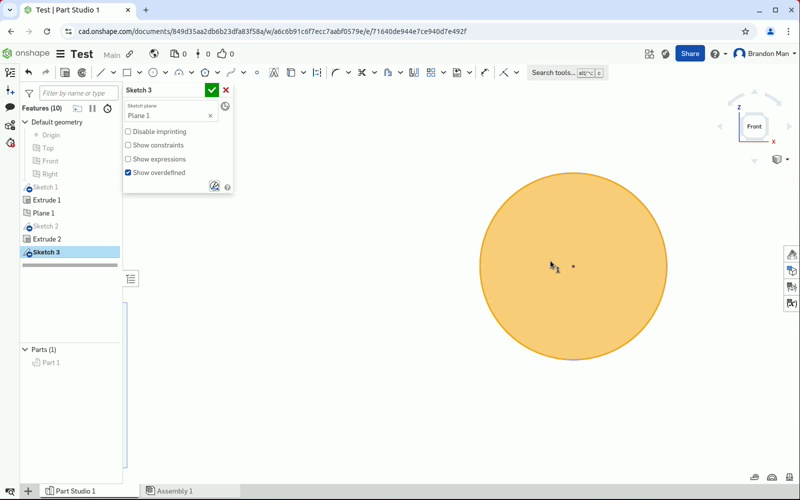
scroll(-6)
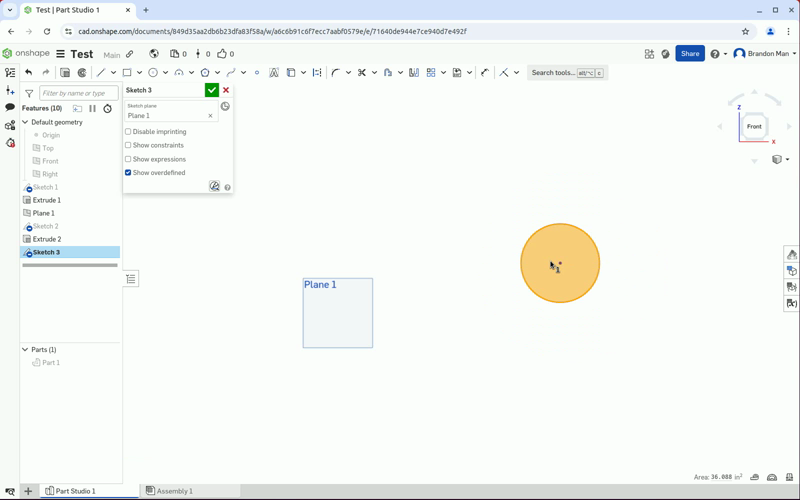
scroll(-6)
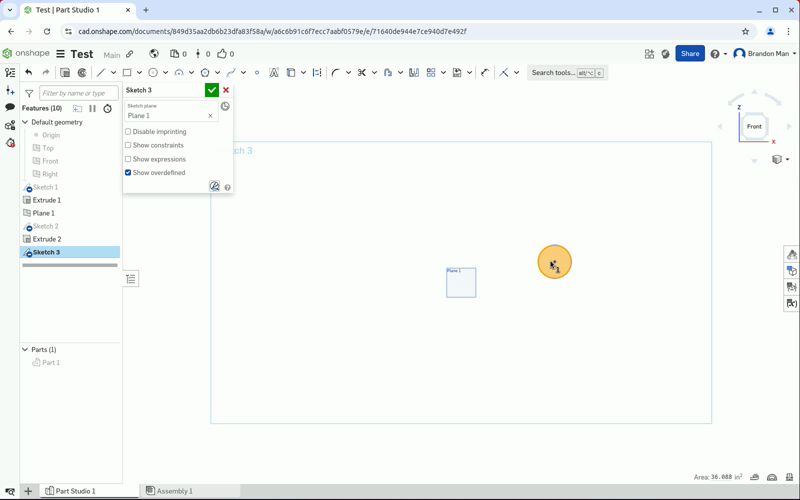
mouse_move(73, 352)
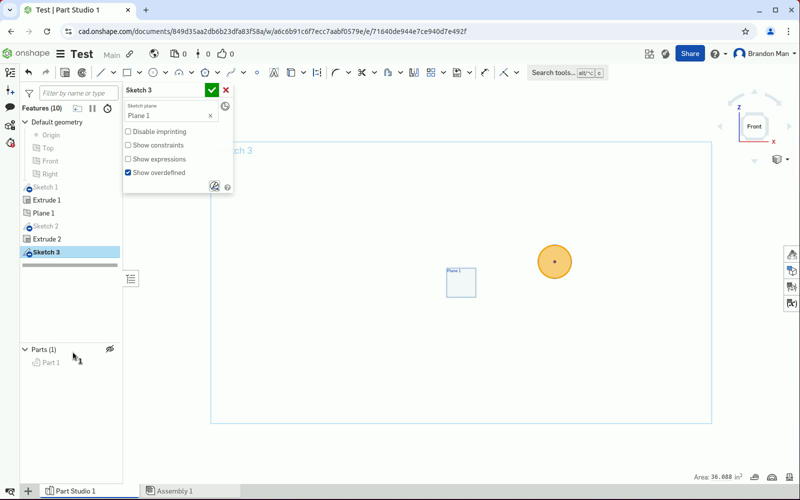
key(shift+y)
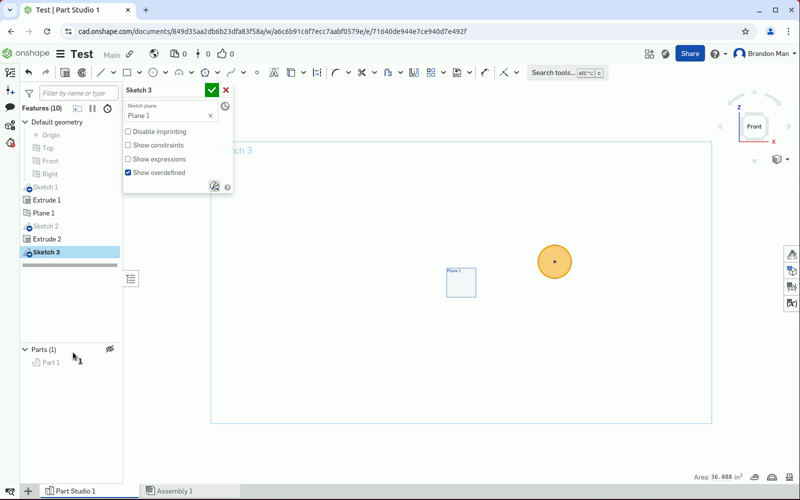
key(shift+e)
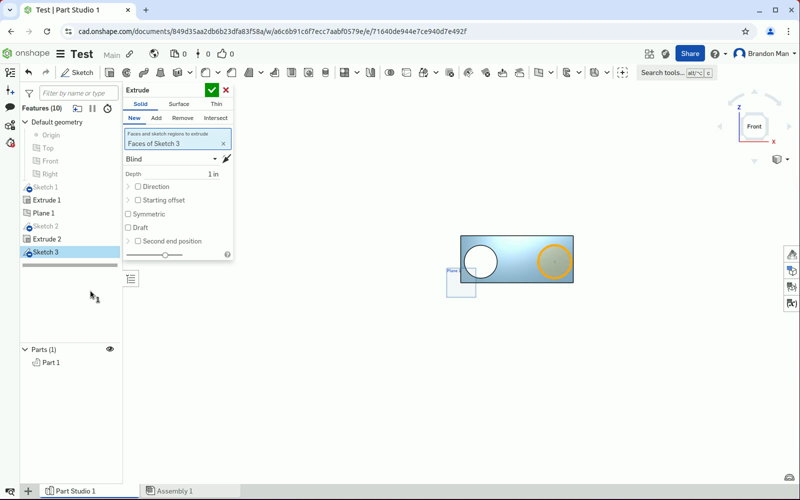
mouse_move(143, 106)
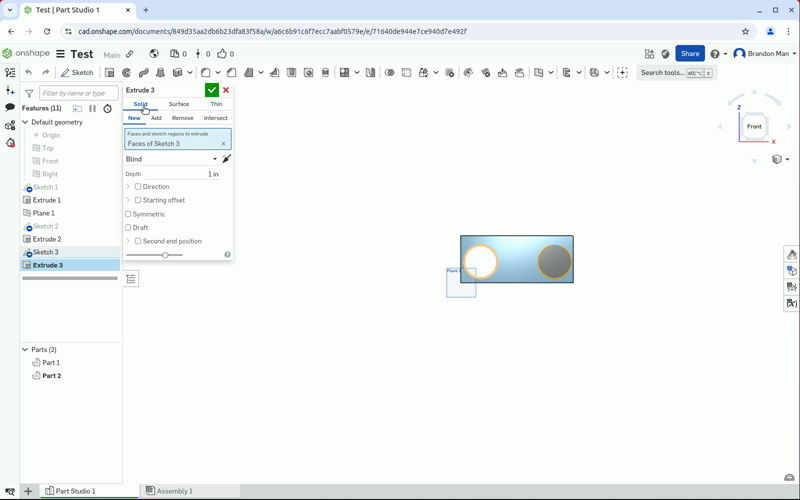
click(143, 106)
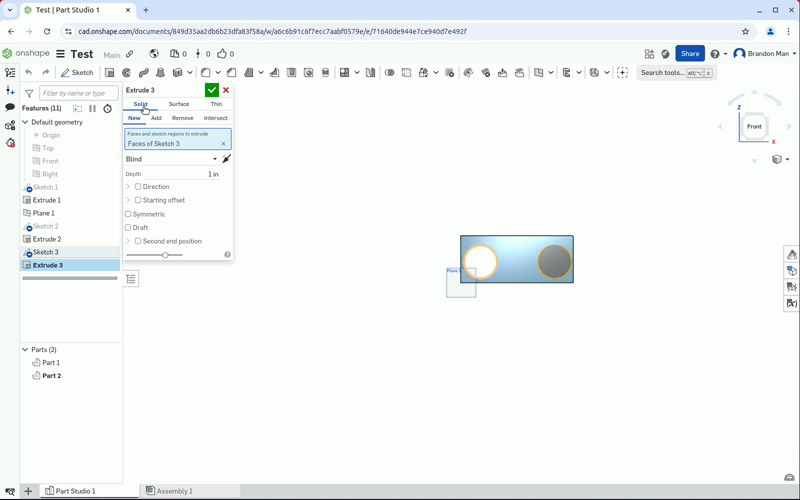
mouse_move(186, 120)
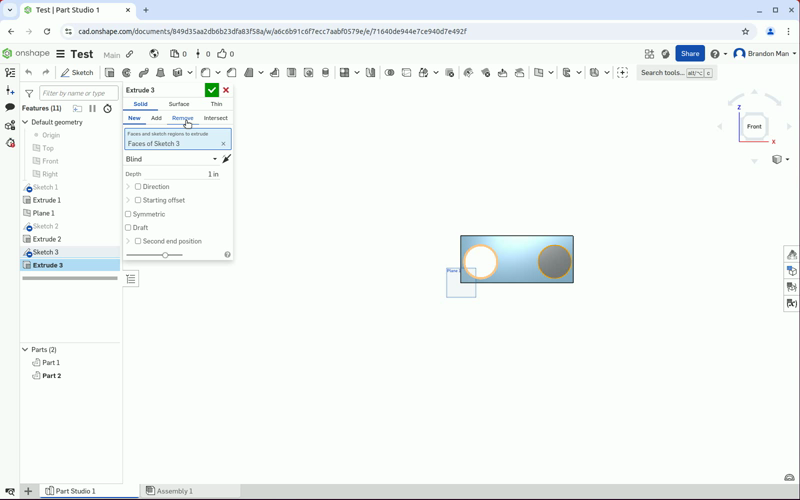
click(186, 120)
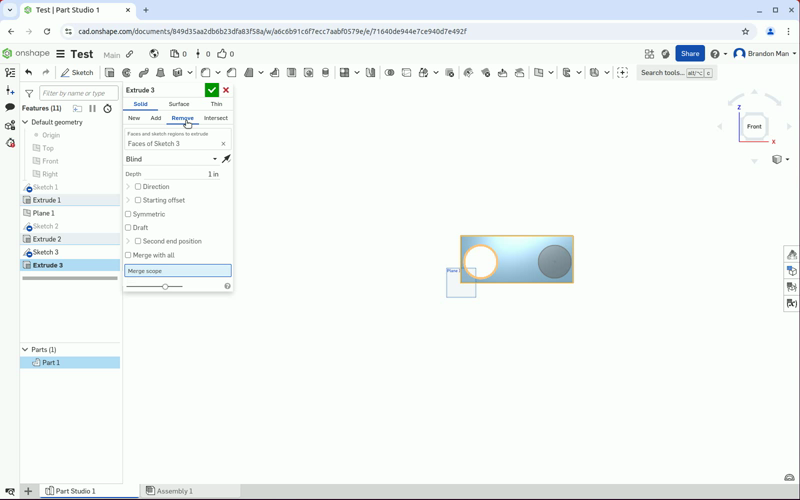
key(tab, 4)
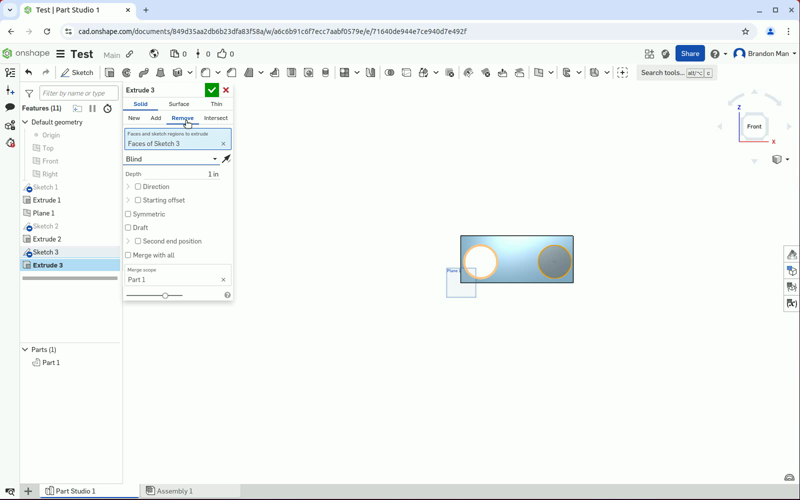
text(2.166)
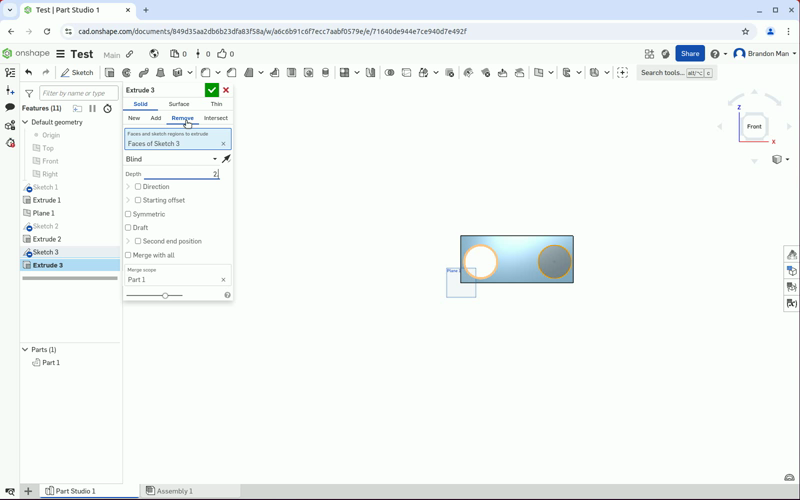
key(tab, 6)
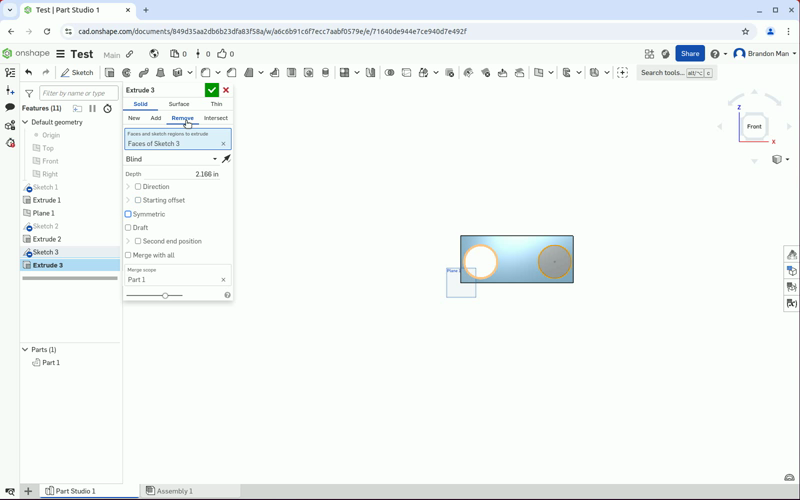
key(space)
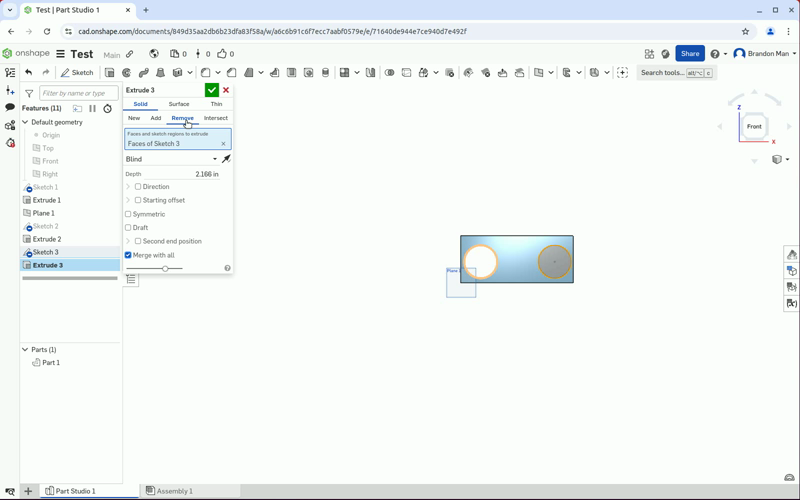
key(enter)
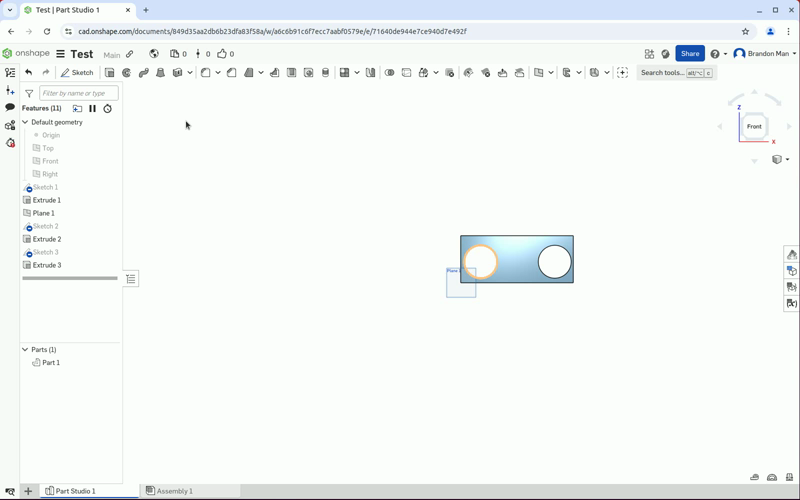
key(shift+h)
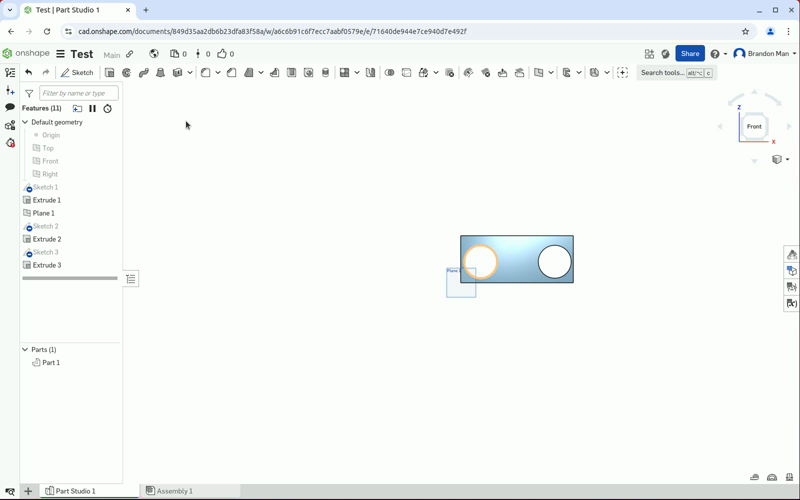
key(shift+h)
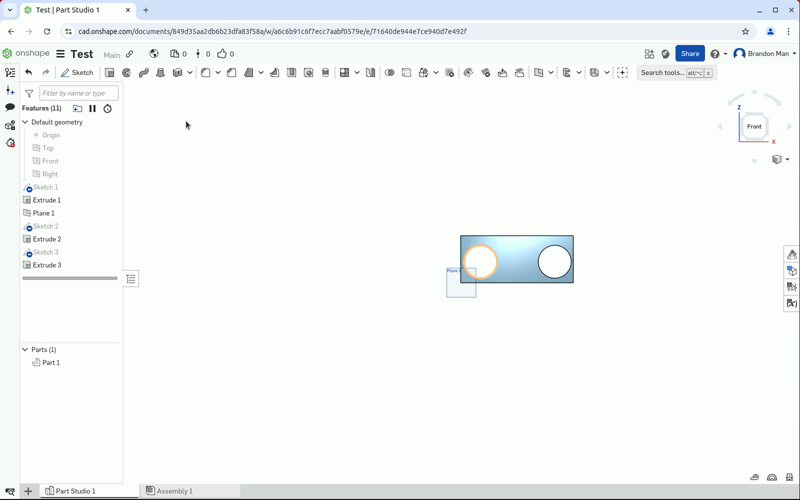
key(shift+7)
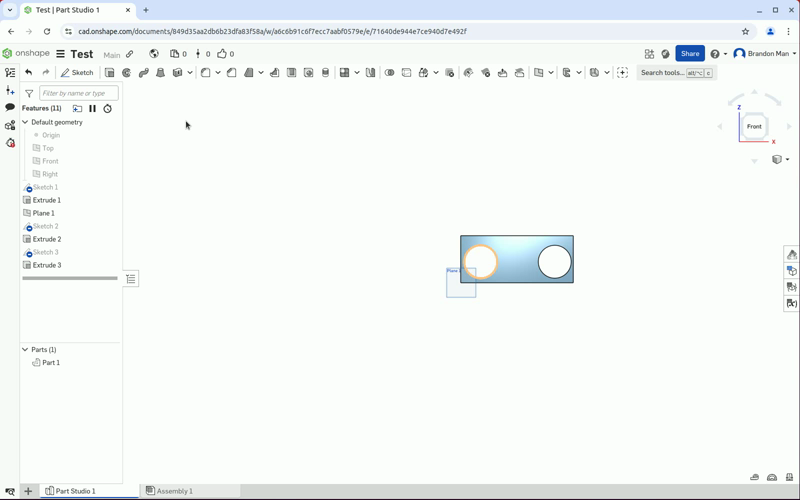
key(left, 2)
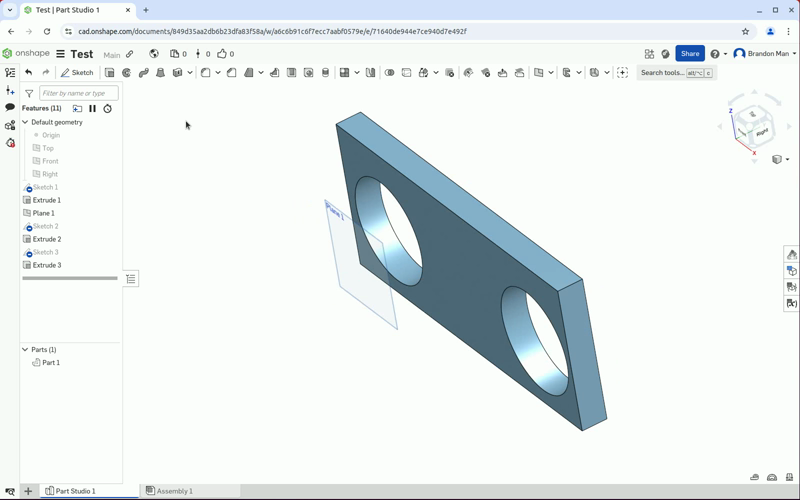
key(down, 2)
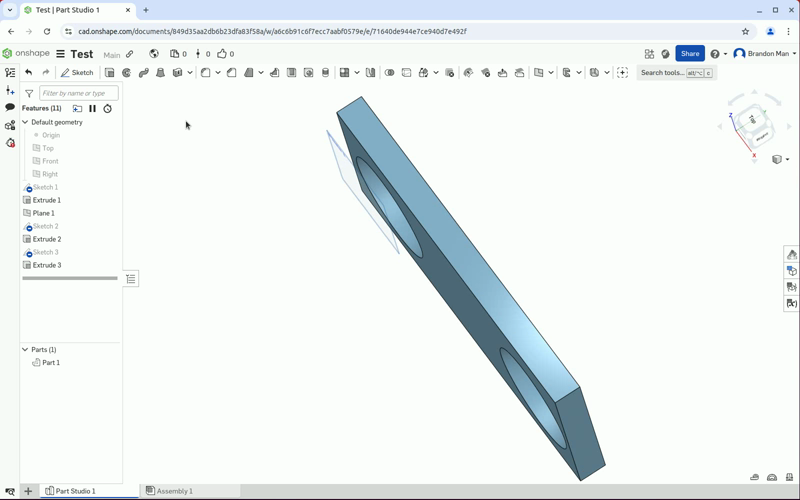
key(up, 2)
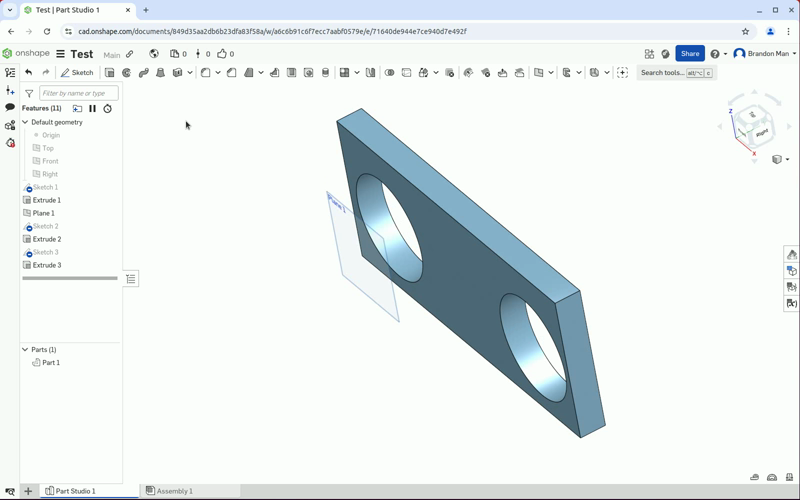
key(right, 2)
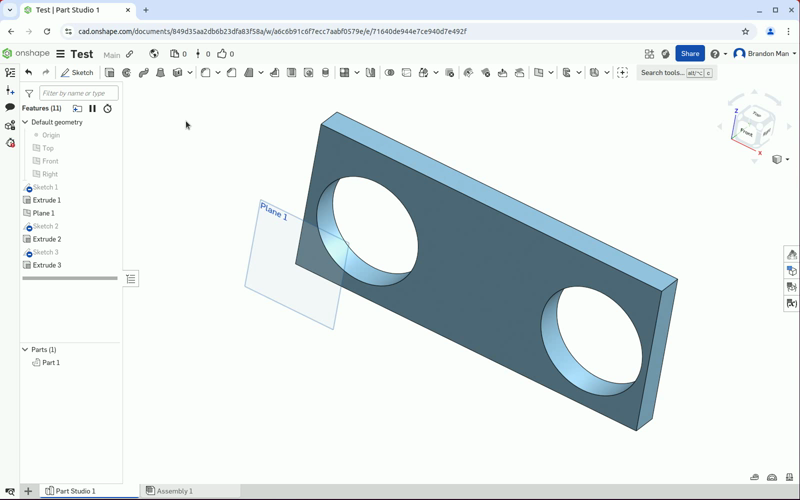
mouse_move(73, 189)
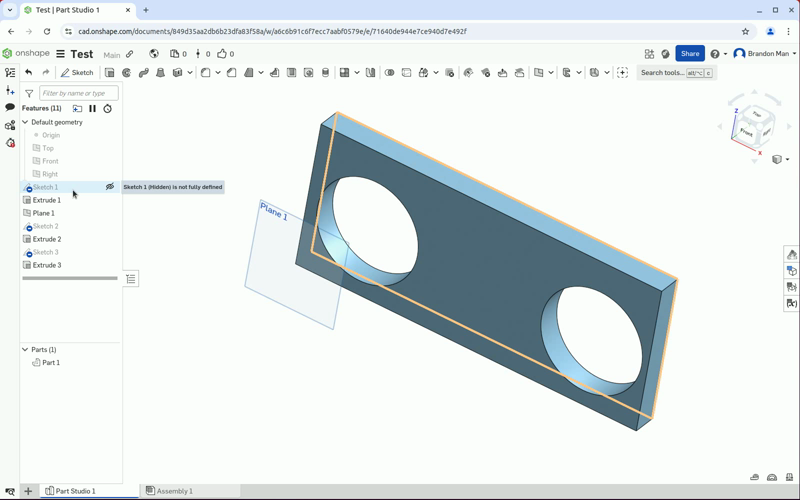
click(73, 189)